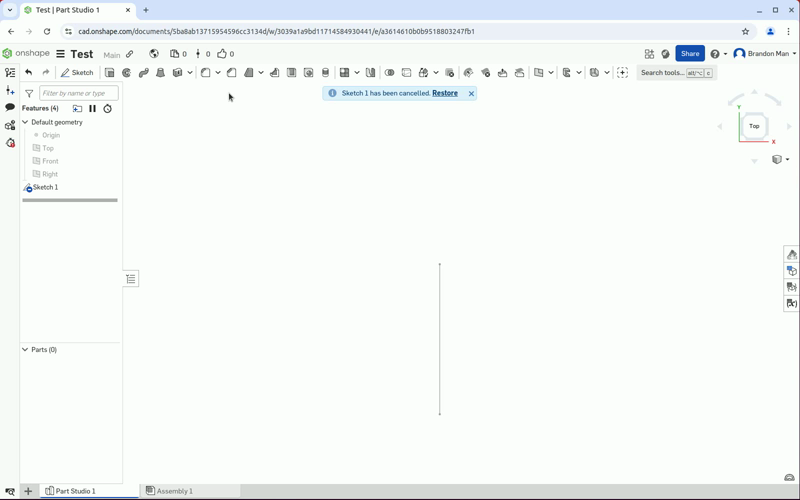
key(shift+h)
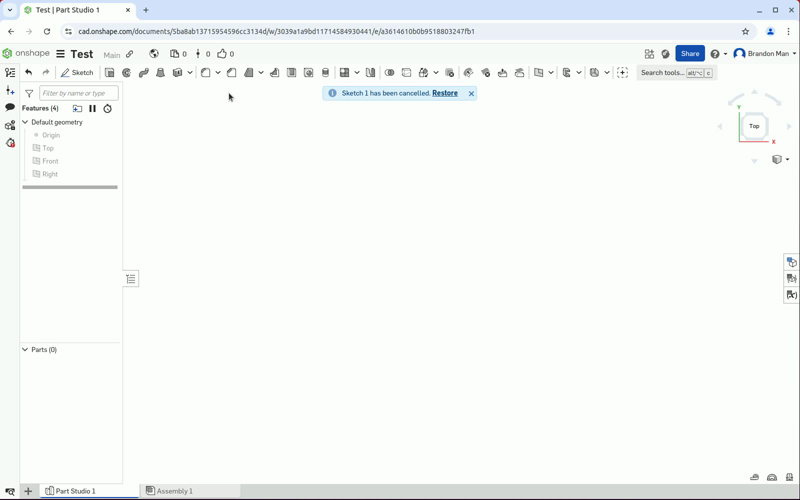
mouse_move(73, 352)
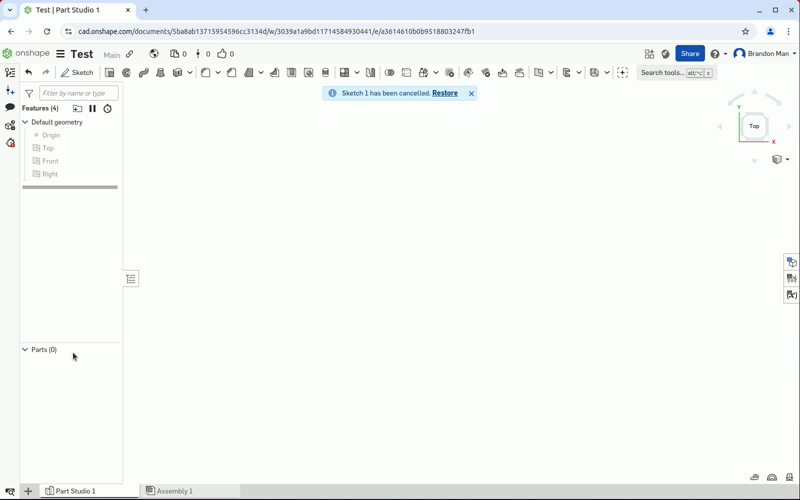
key(y)
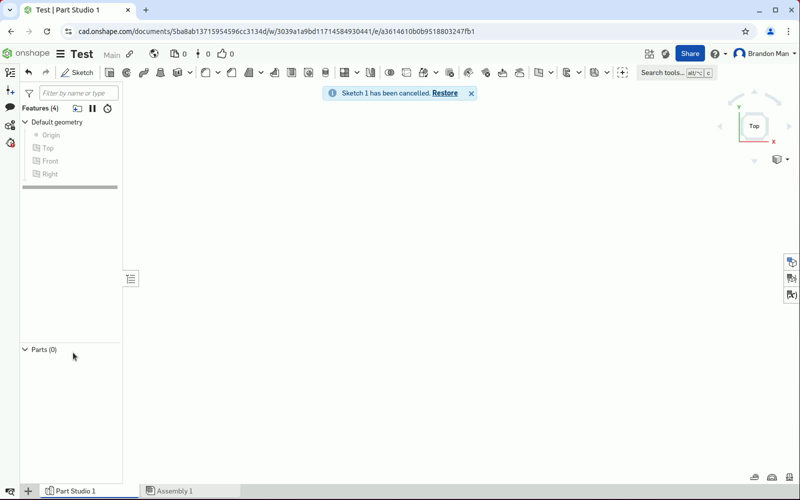
key(shift+p)
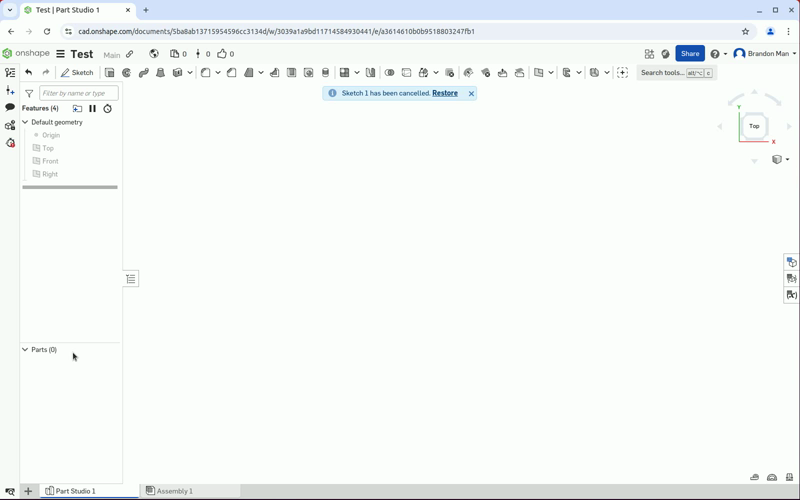
key(space)
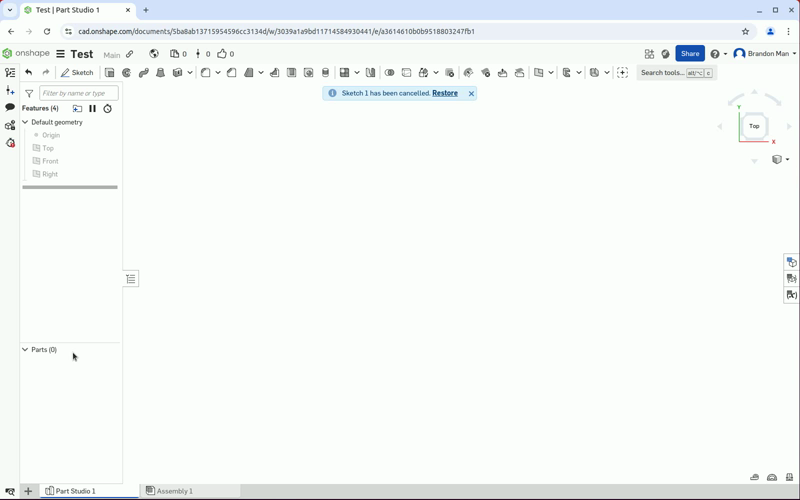
key_down(shift)
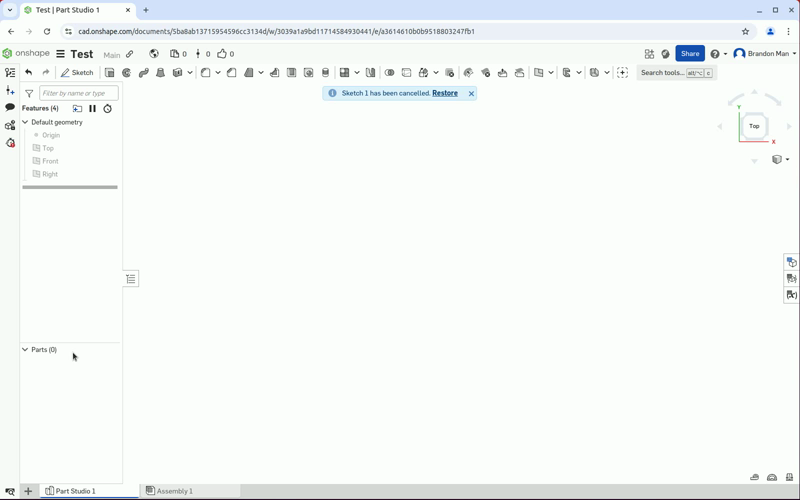
key(up)
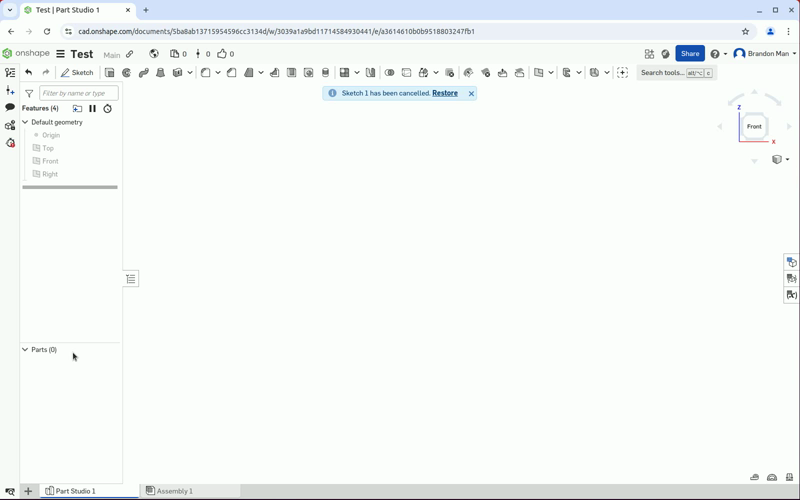
key_up(shift)
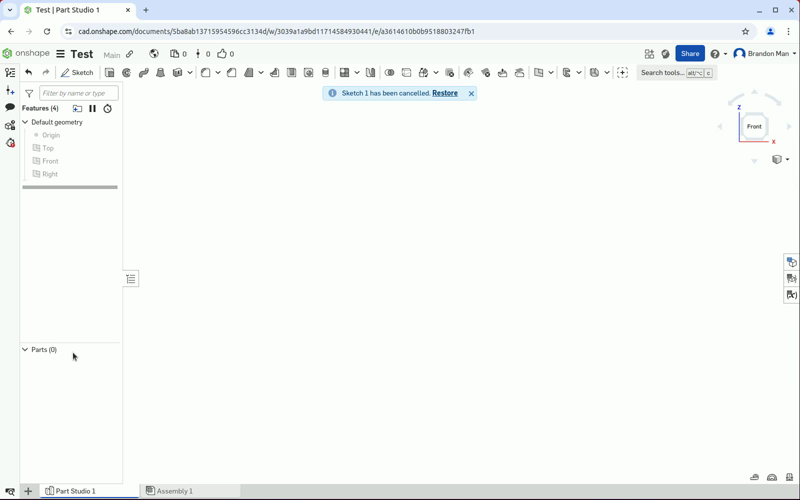
mouse_move(73, 352)
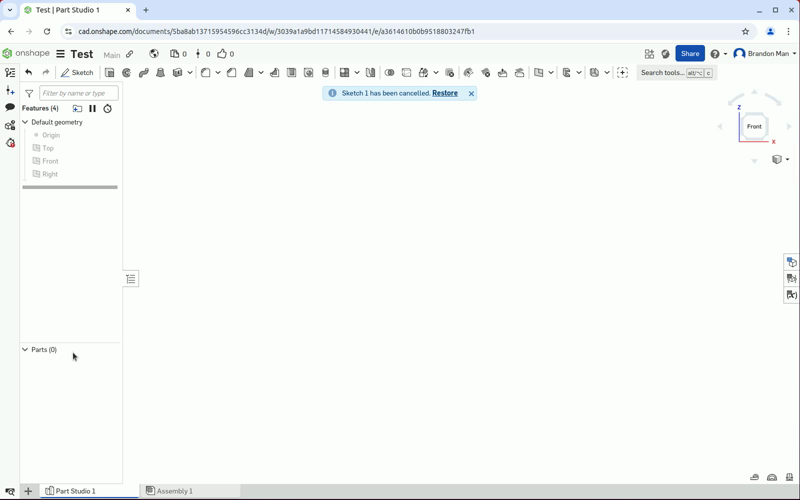
key(shift+y)
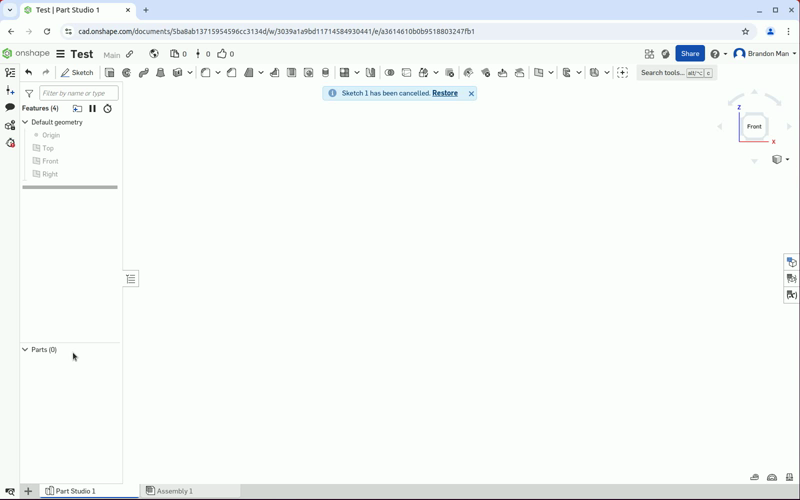
key(shift+s)
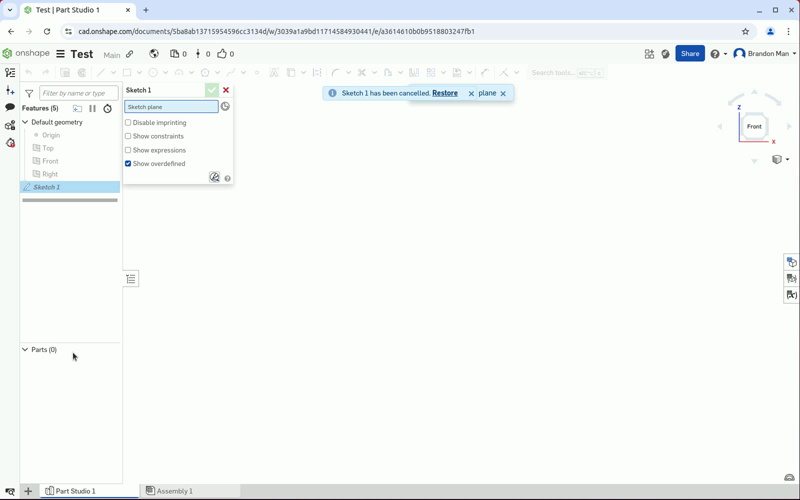
mouse_move(73, 163)
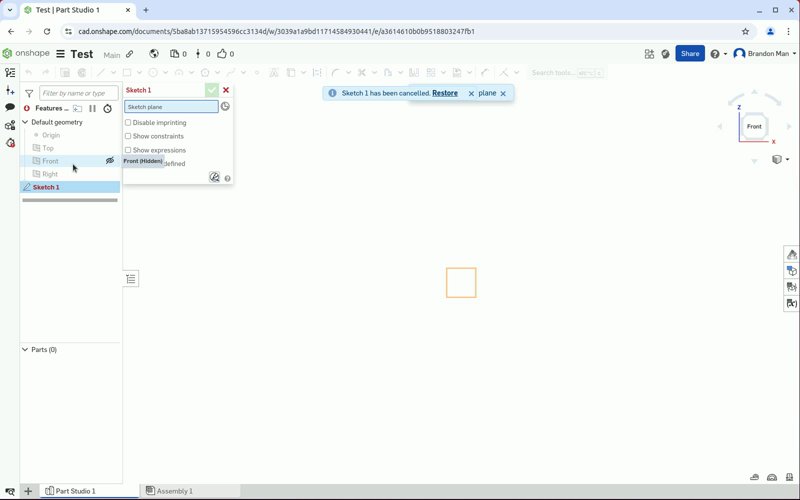
click(73, 163)
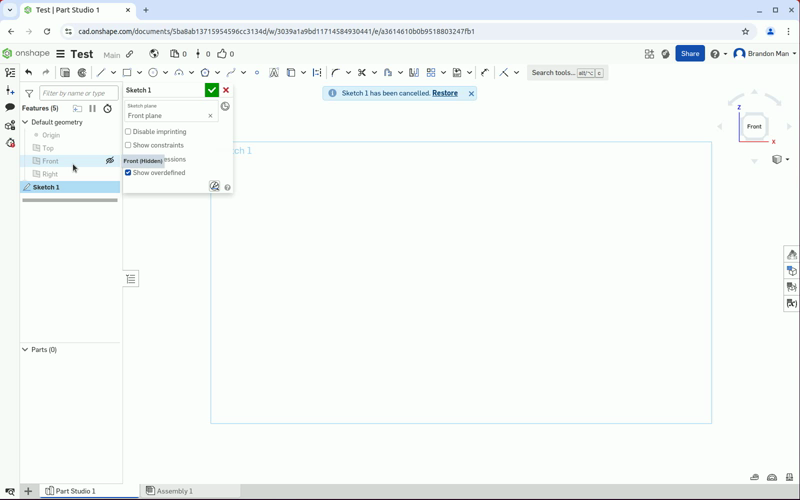
mouse_move(73, 352)
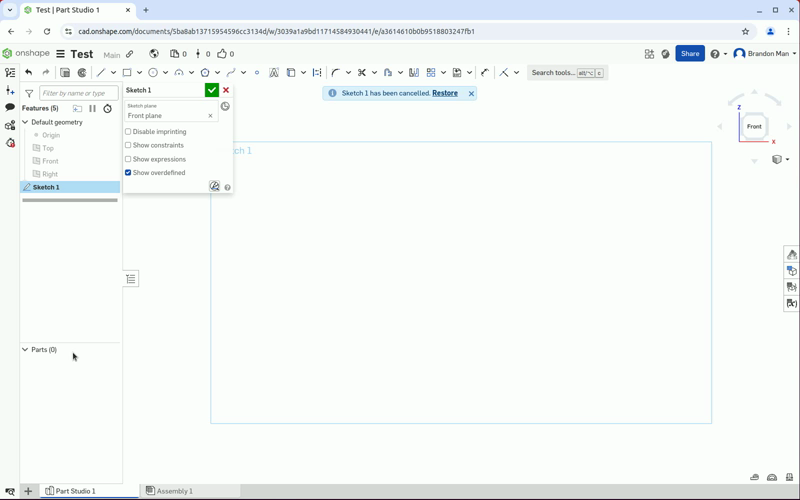
key(y)
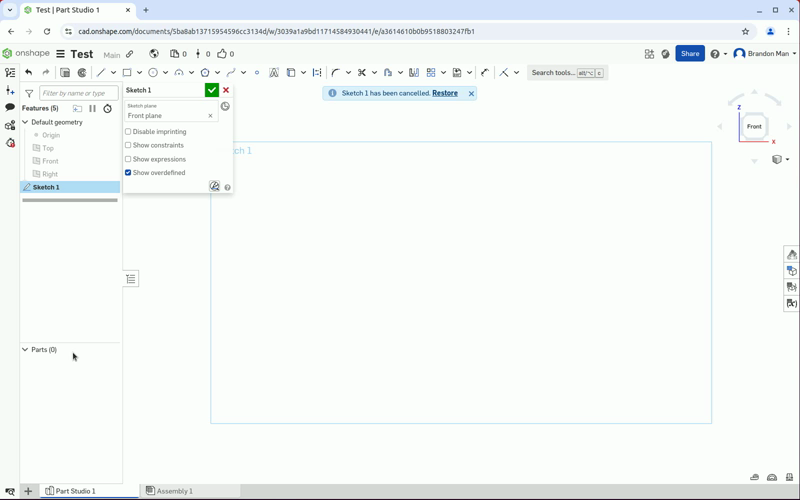
key(c)
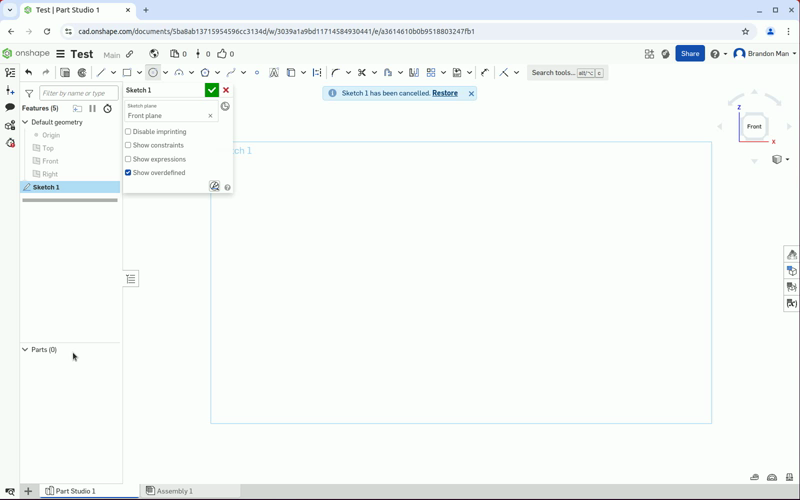
key_down(shift)
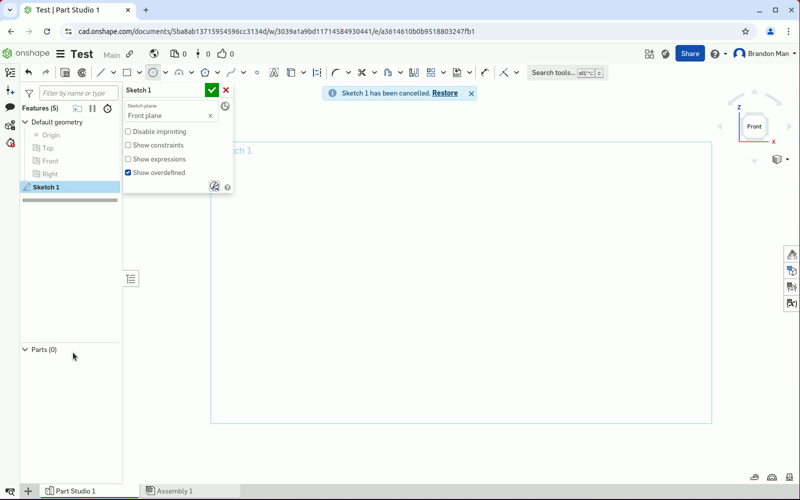
mouse_move(460, 282)
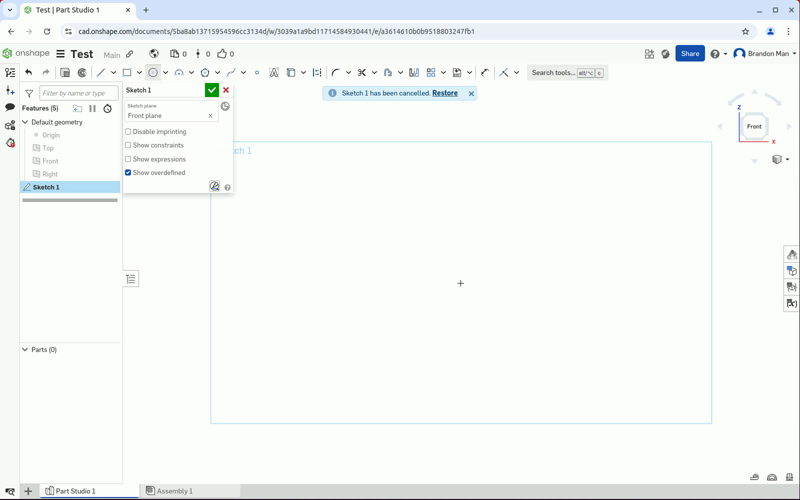
click(460, 282)
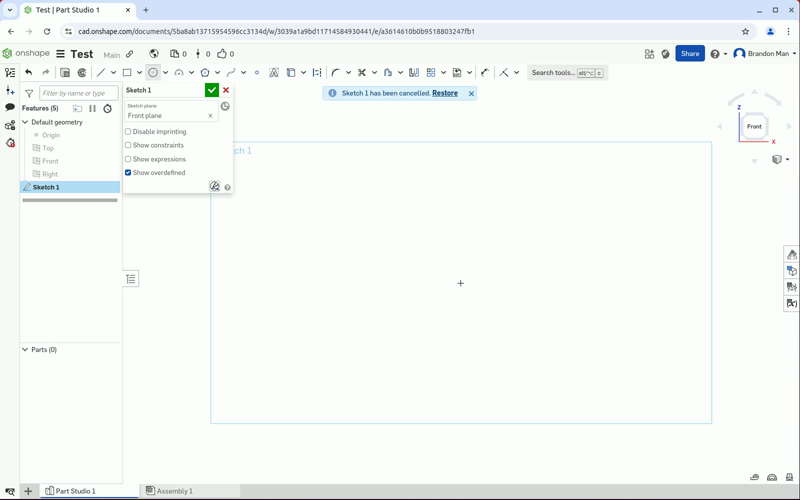
key_up(shift)
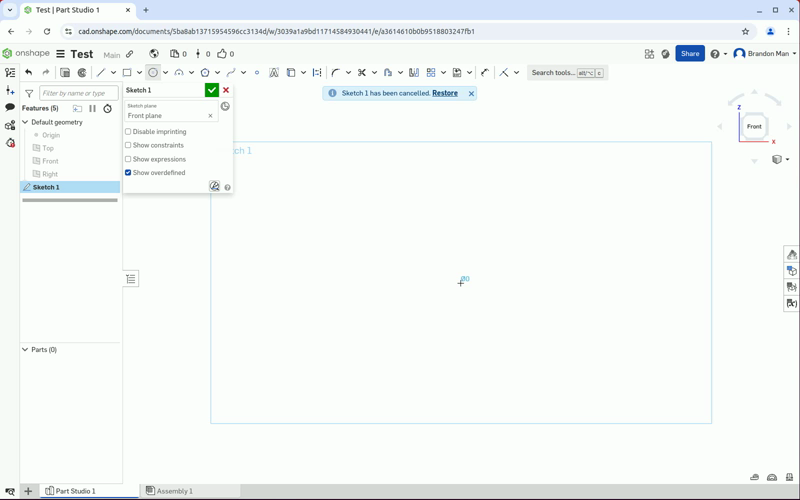
mouse_move(472, 282)
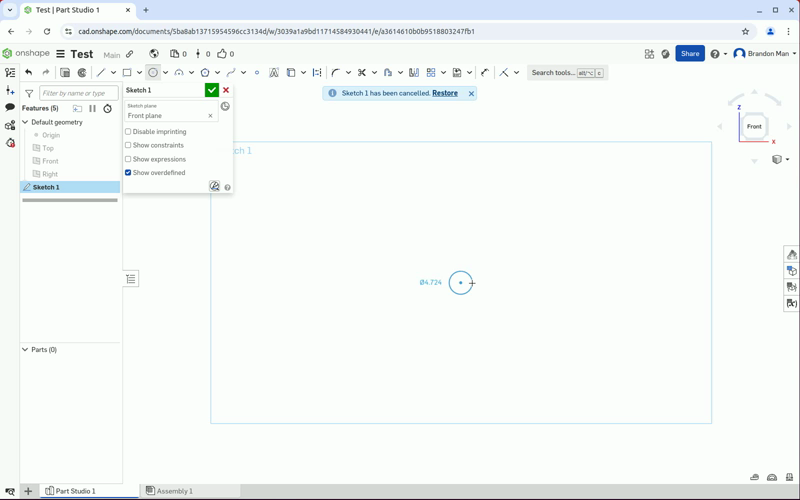
click(472, 282)
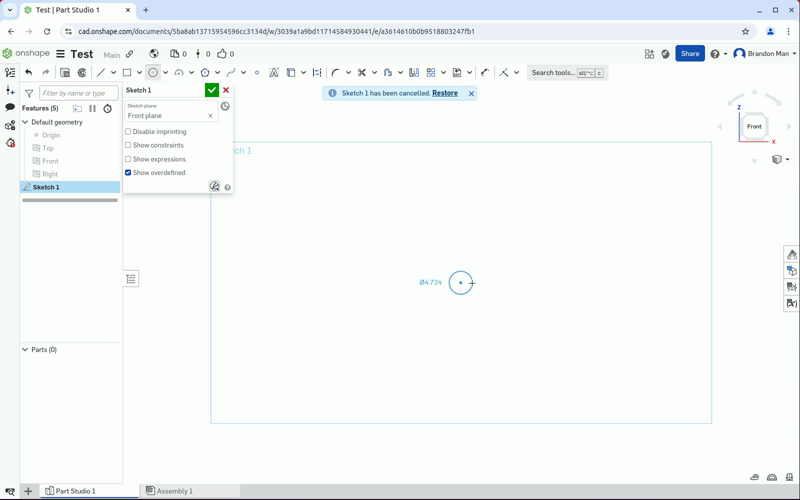
key(esc)
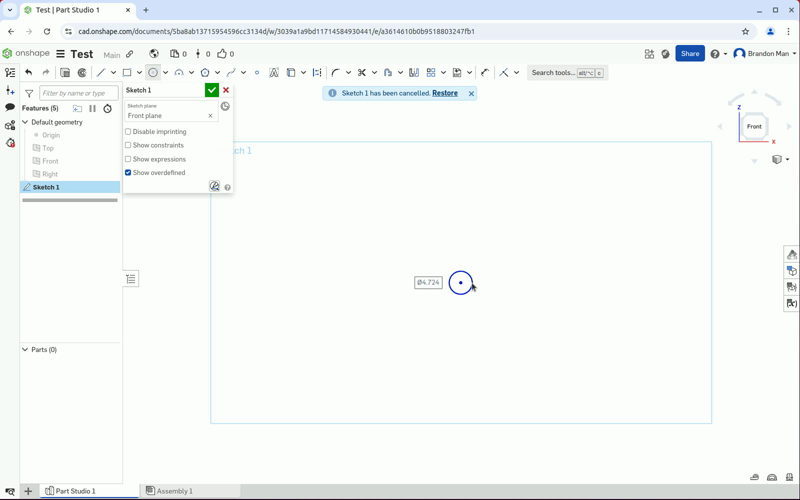
mouse_move(467, 289)
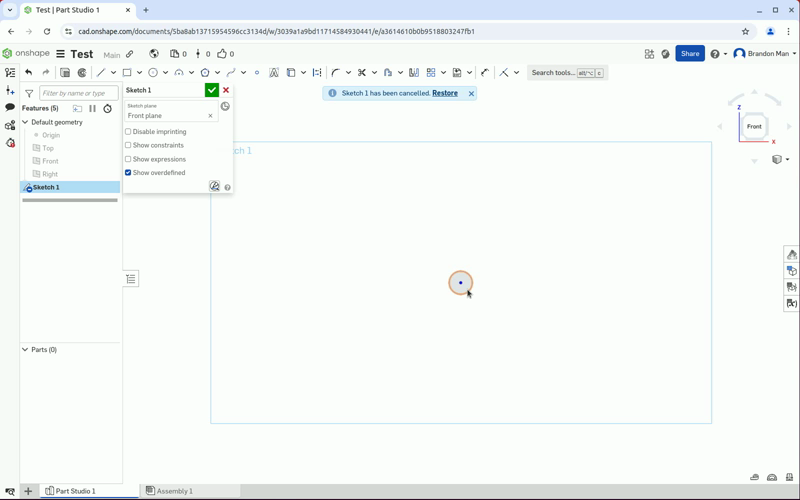
scroll(6)
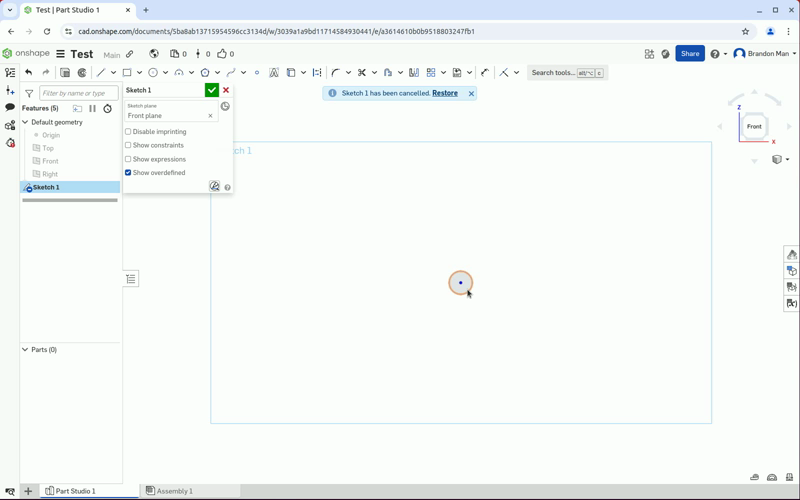
scroll(6)
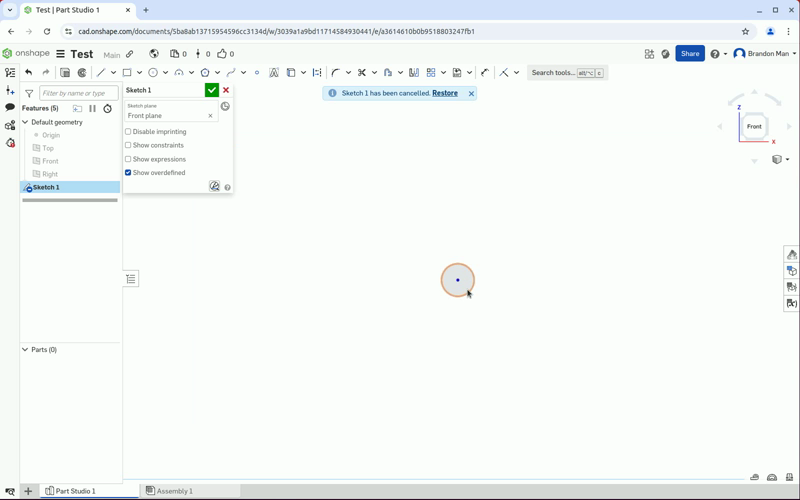
scroll(6)
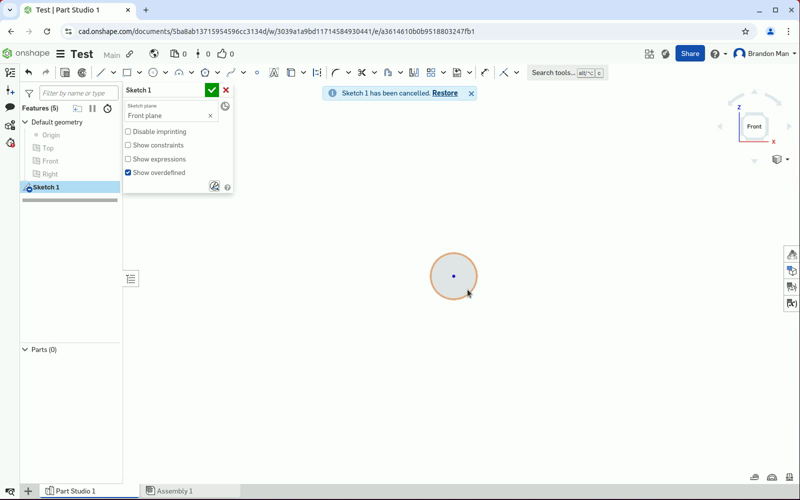
scroll(6)
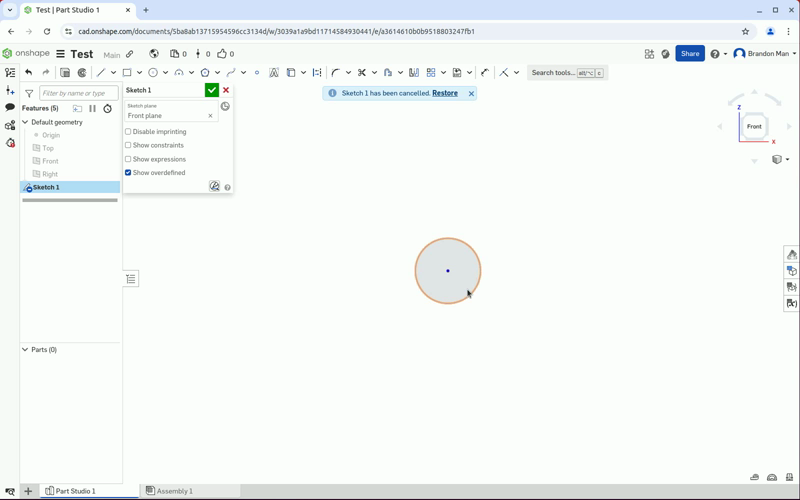
scroll(6)
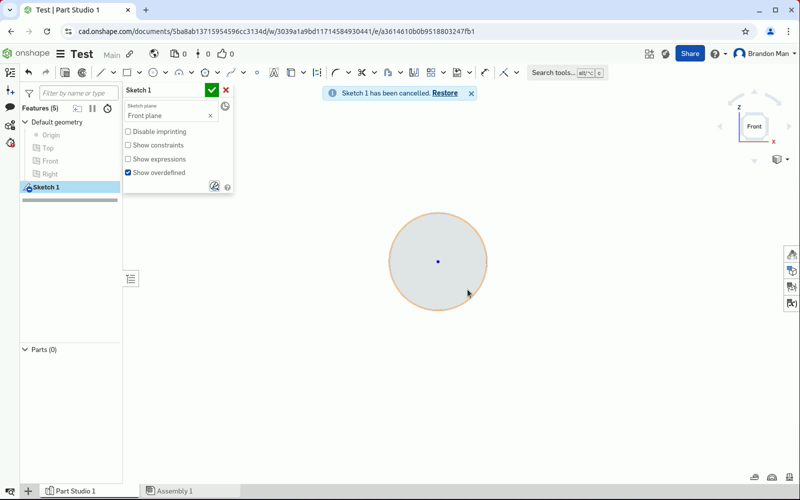
scroll(6)
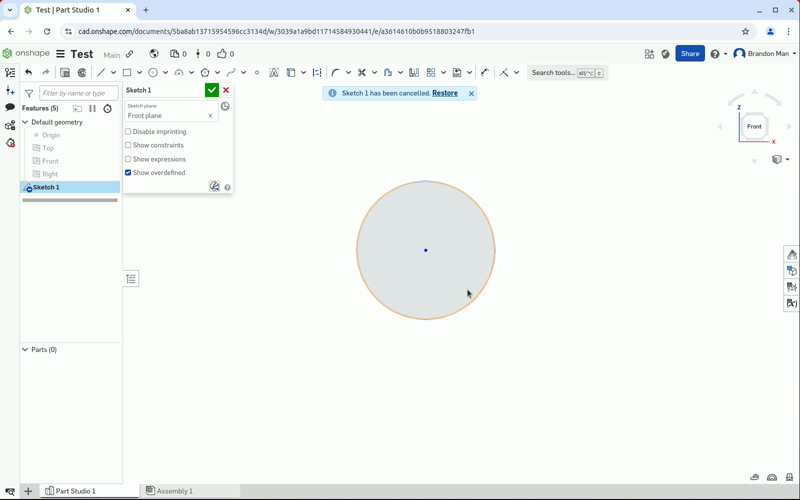
scroll(6)
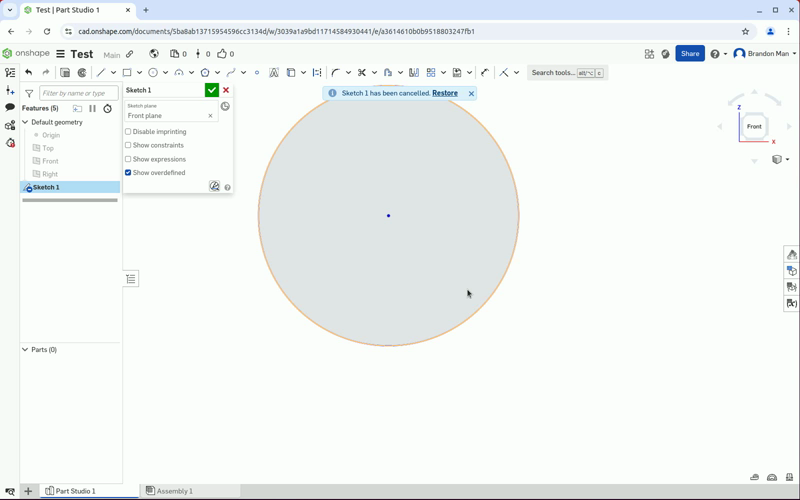
click(467, 289)
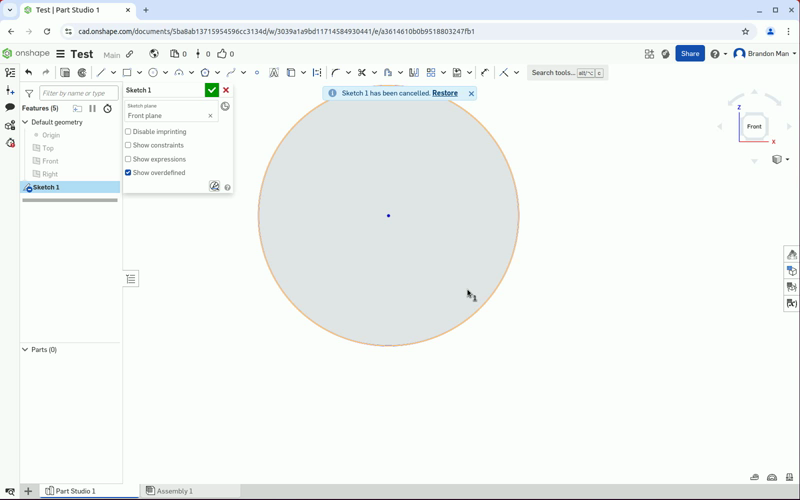
scroll(-6)
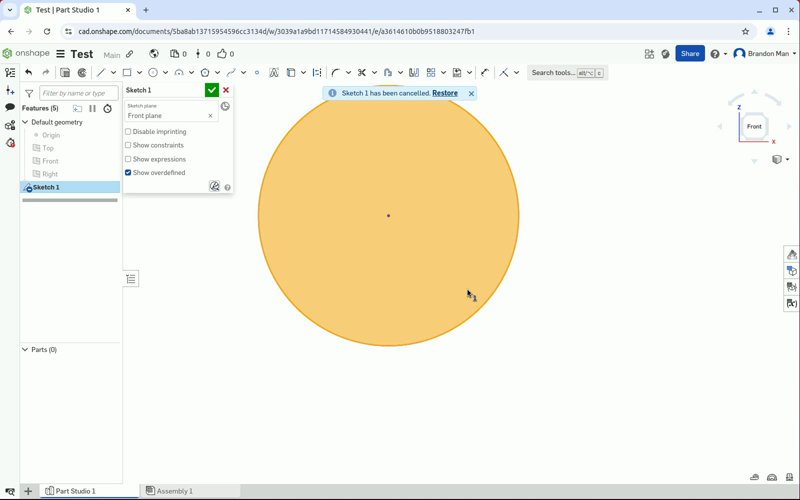
scroll(-6)
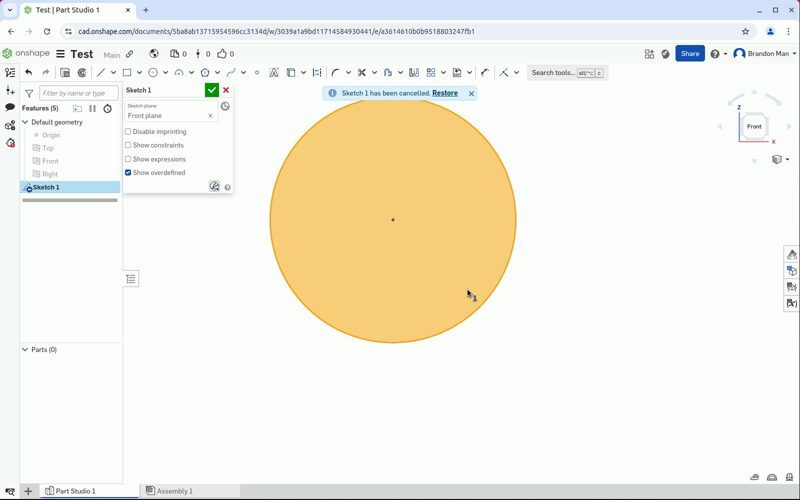
scroll(-6)
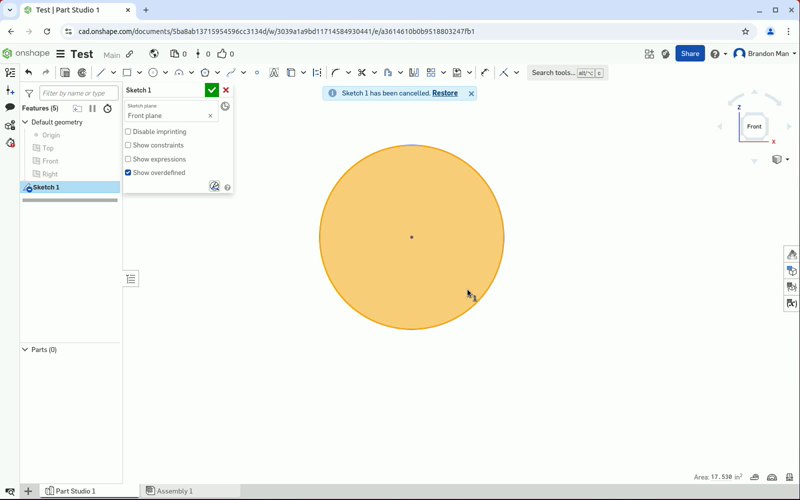
scroll(-6)
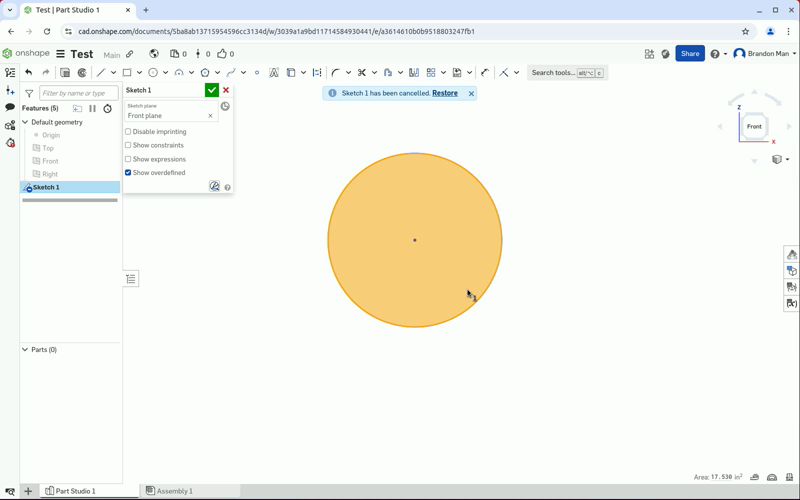
scroll(-6)
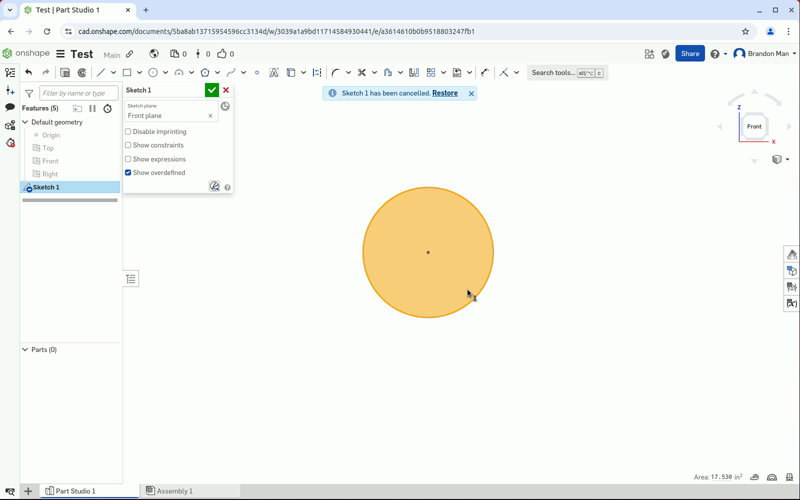
scroll(-6)
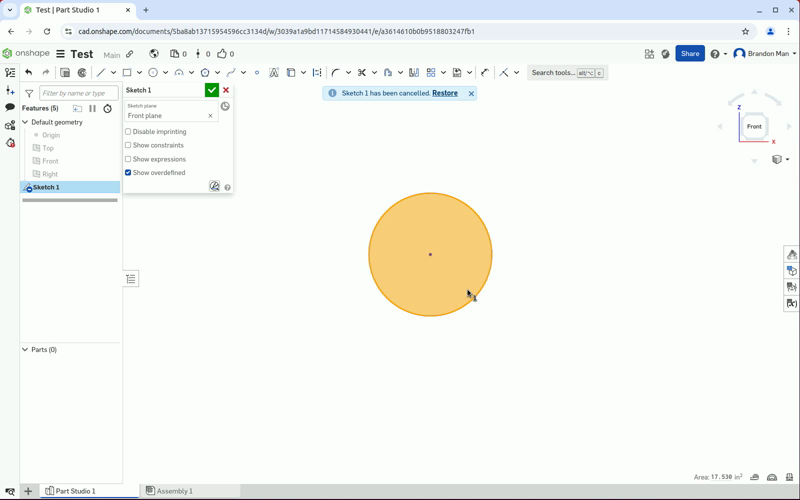
scroll(-6)
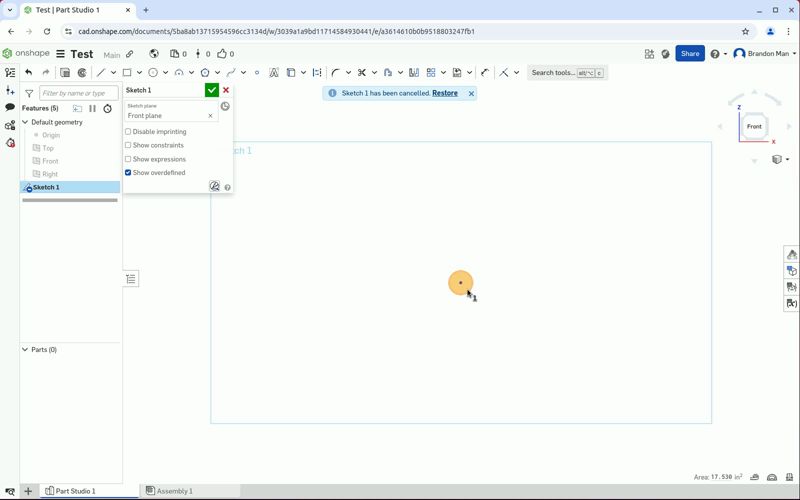
mouse_move(73, 352)
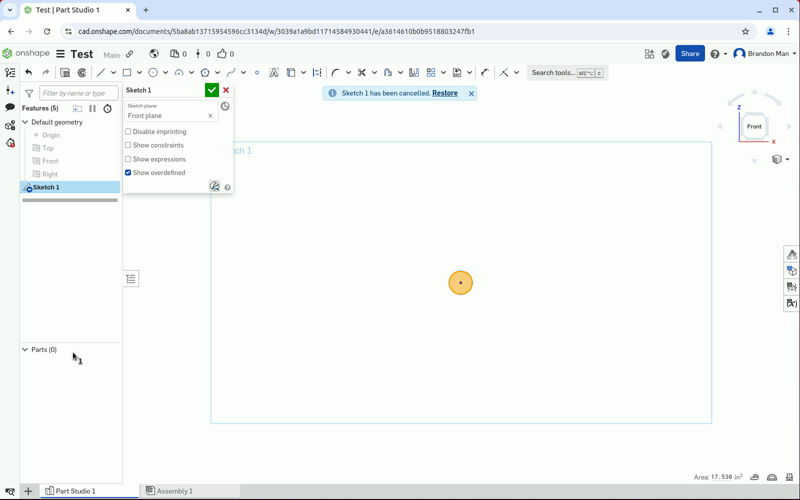
key(shift+y)
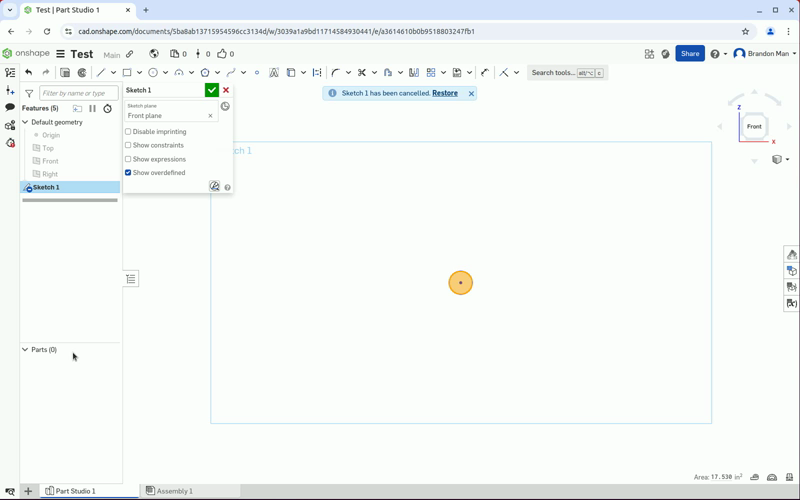
key(shift+e)
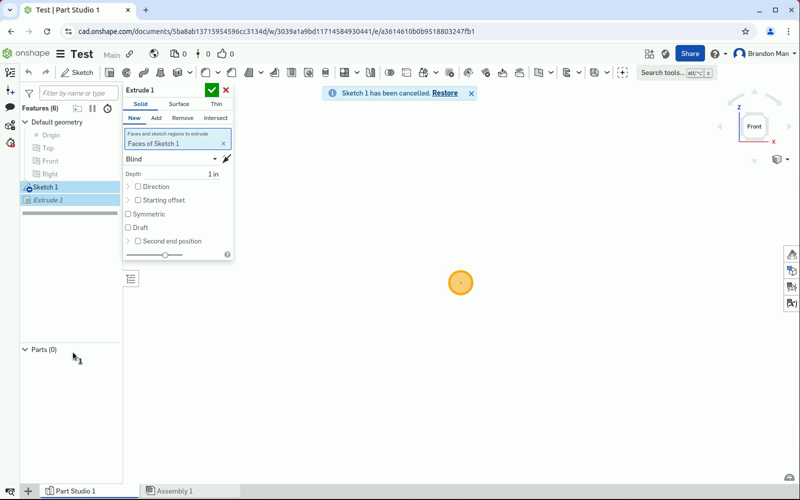
mouse_move(143, 106)
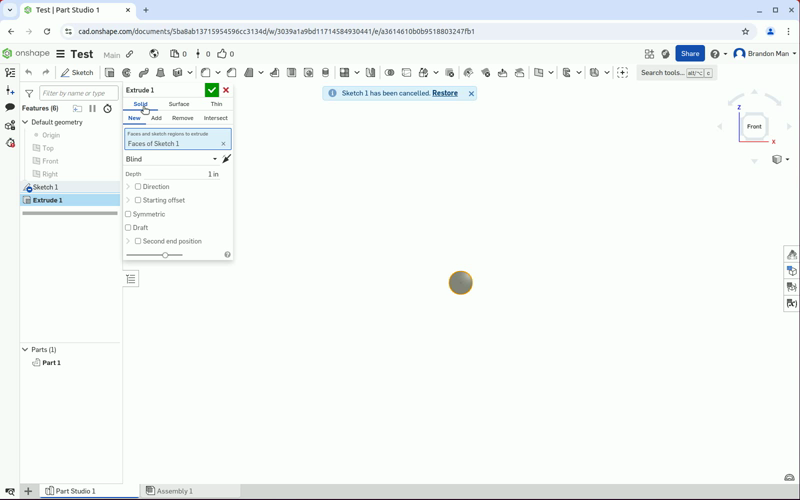
click(143, 106)
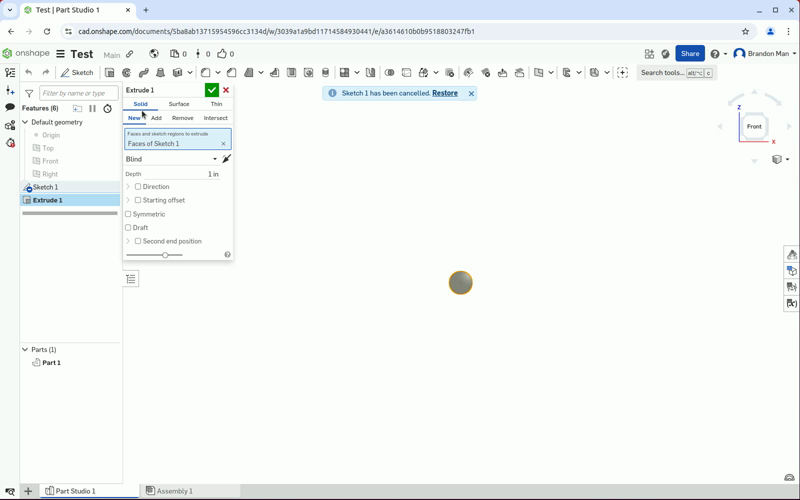
mouse_move(137, 120)
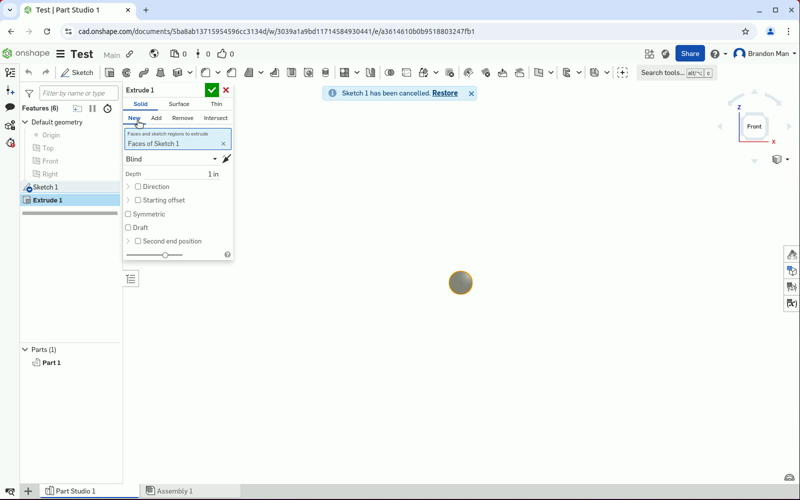
click(137, 120)
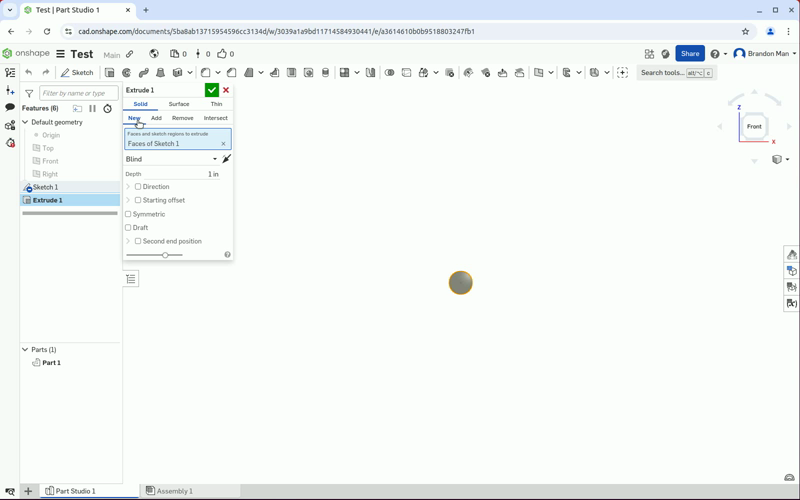
key(tab, 4)
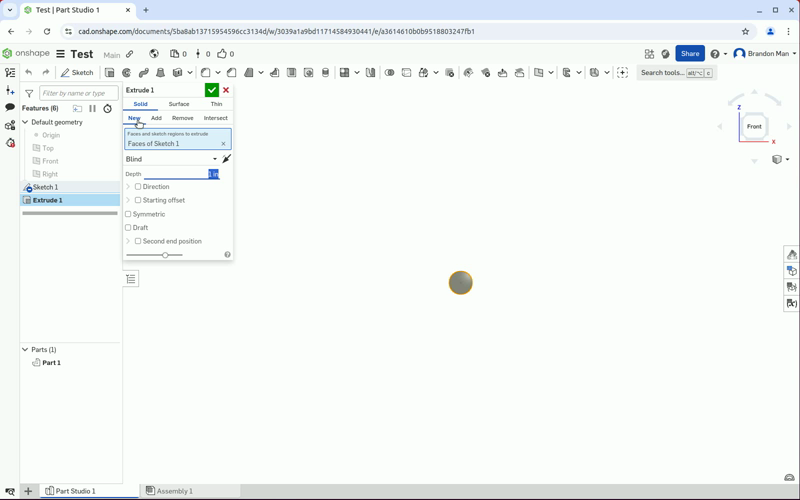
text(23.108)
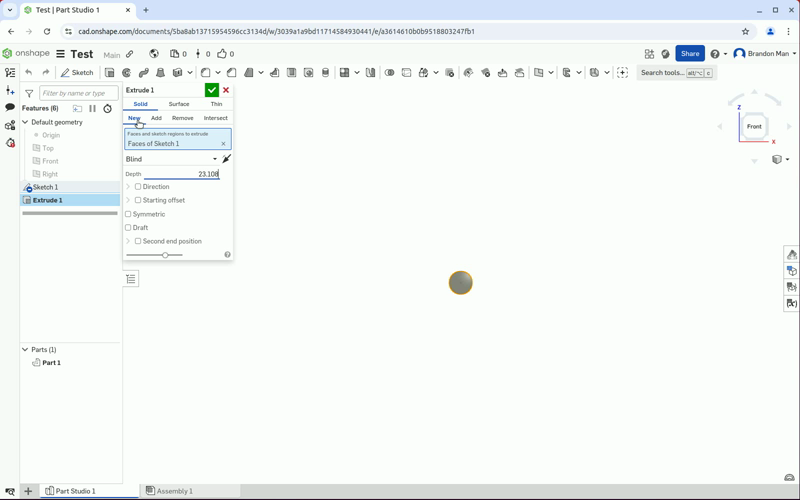
key(enter)
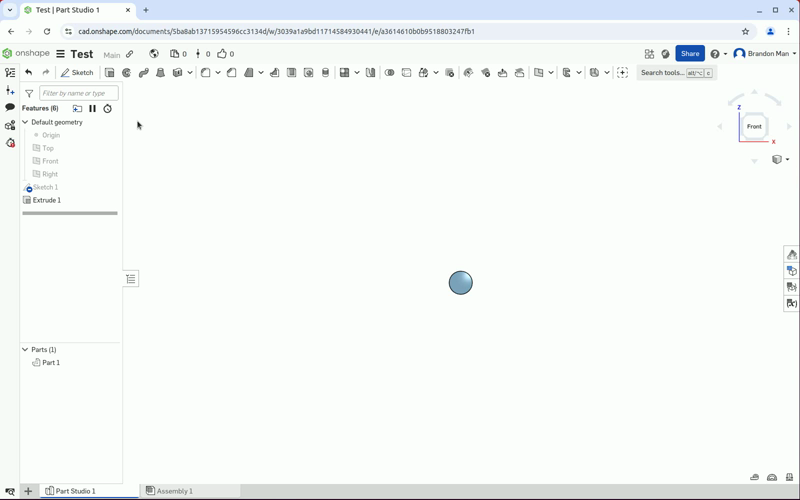
key(shift+h)
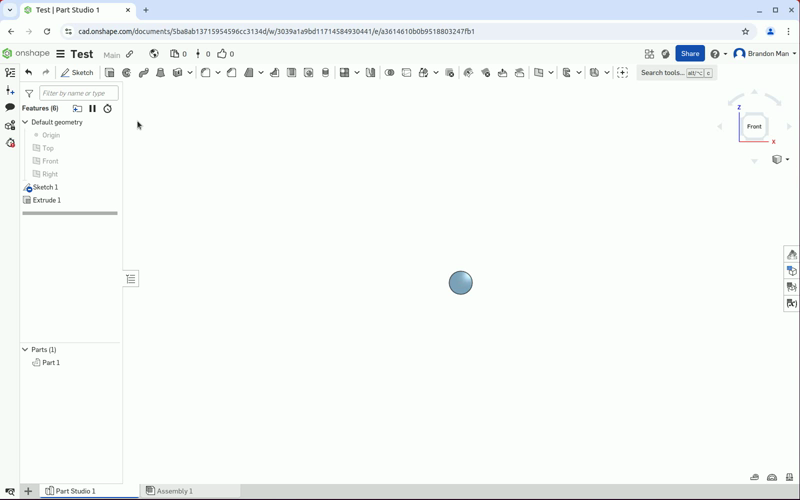
key(shift+h)
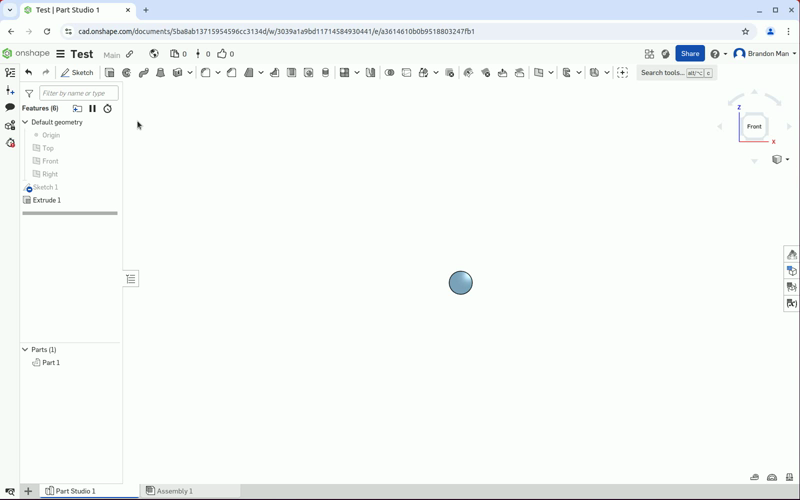
mouse_move(73, 189)
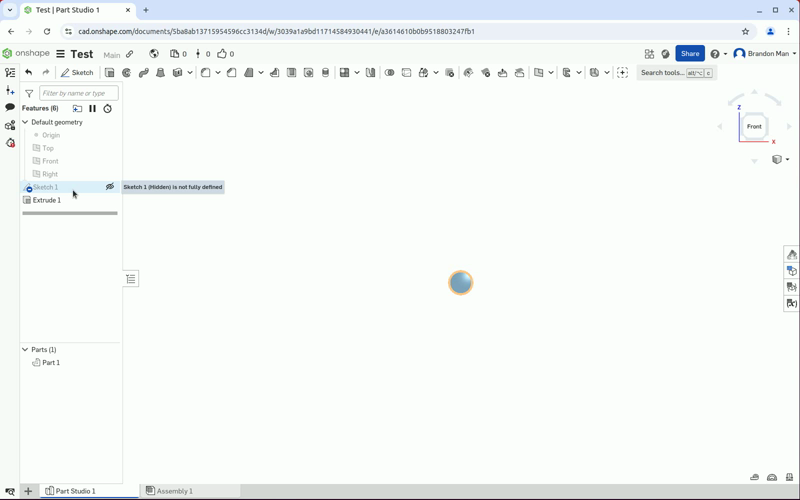
click(73, 189)
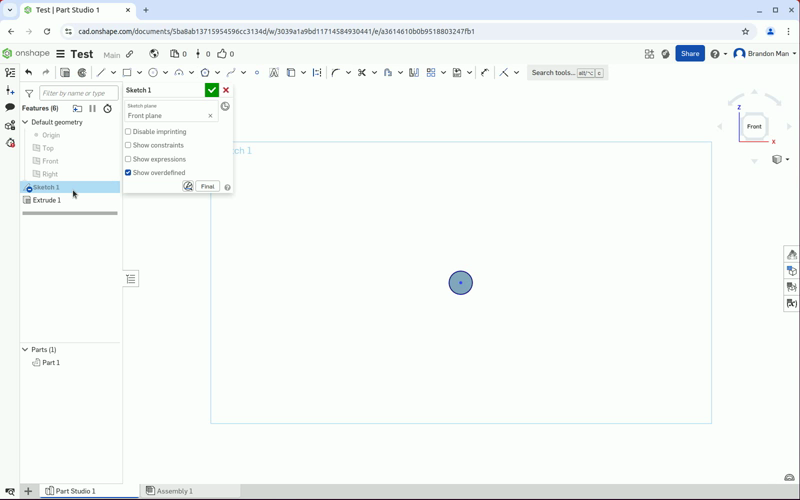
mouse_move(229, 92)
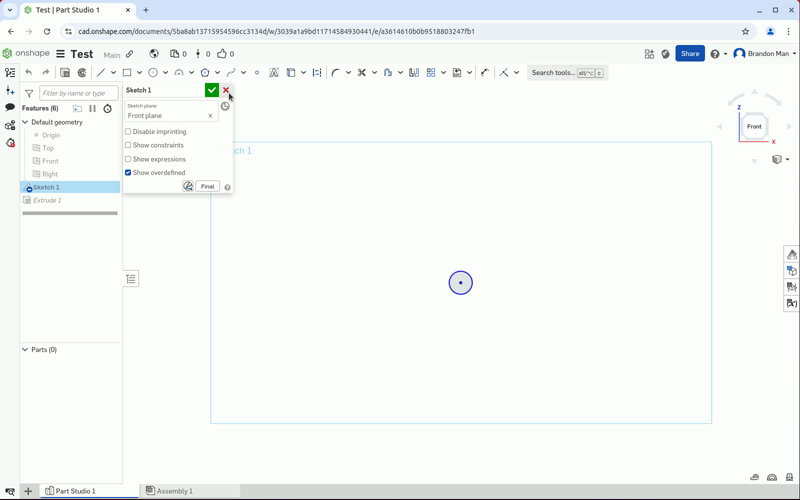
click(229, 92)
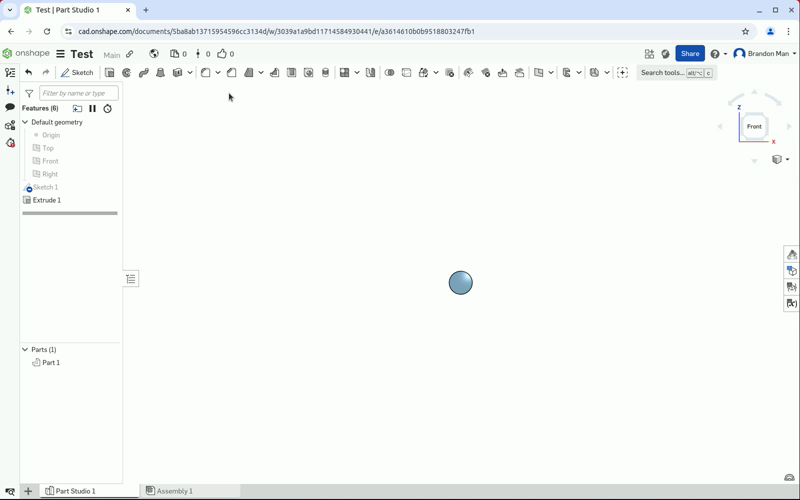
mouse_move(73, 352)
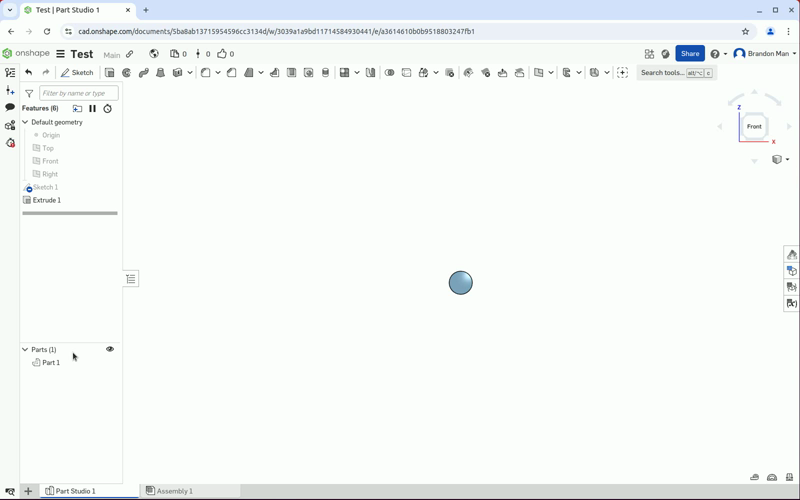
key(y)
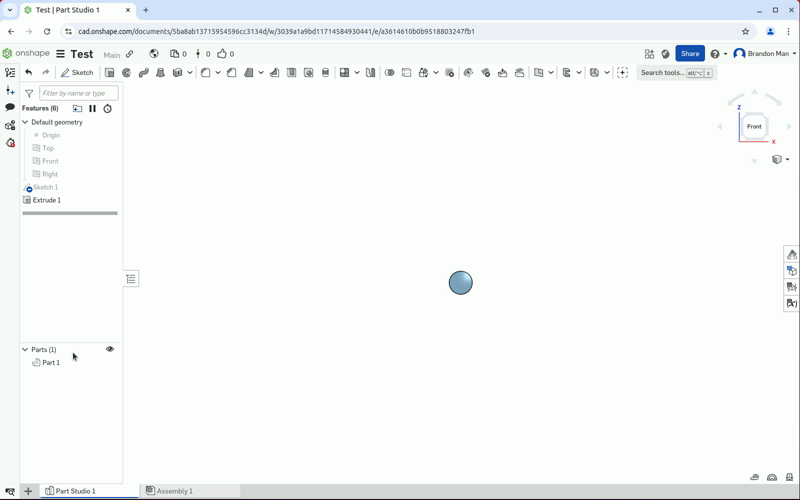
key(shift+p)
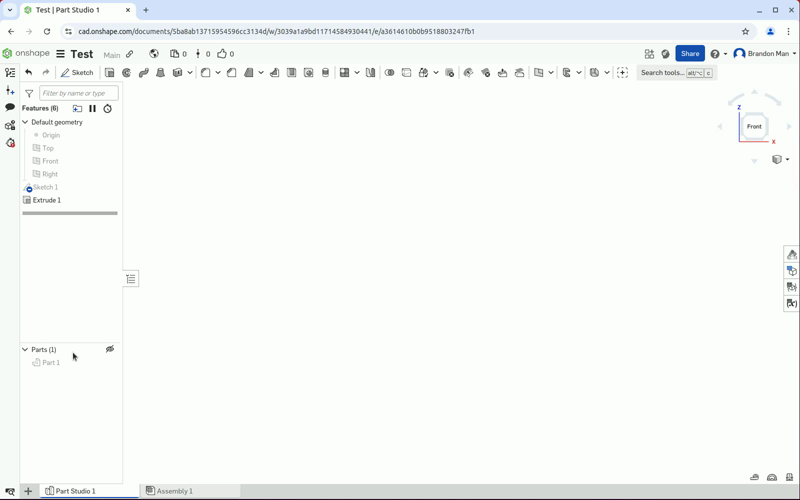
key(space)
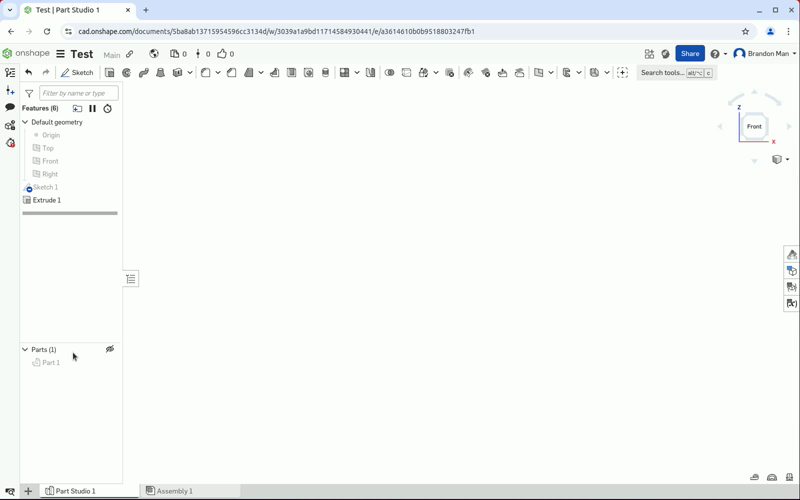
key_down(shift)
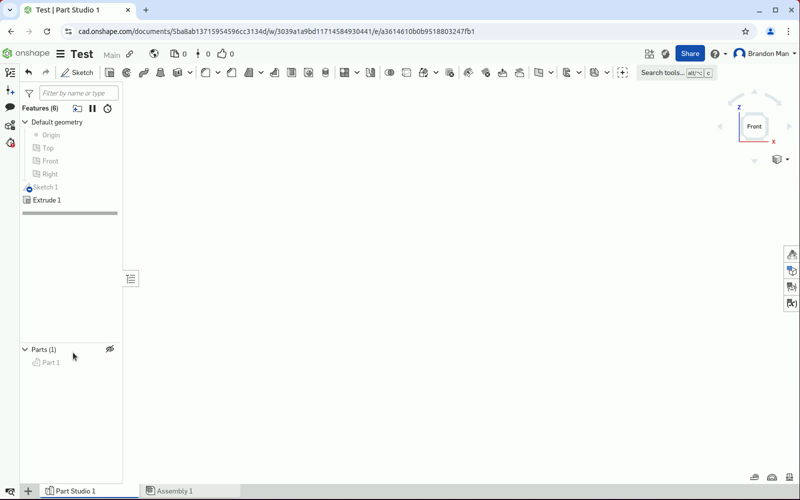
key(down)
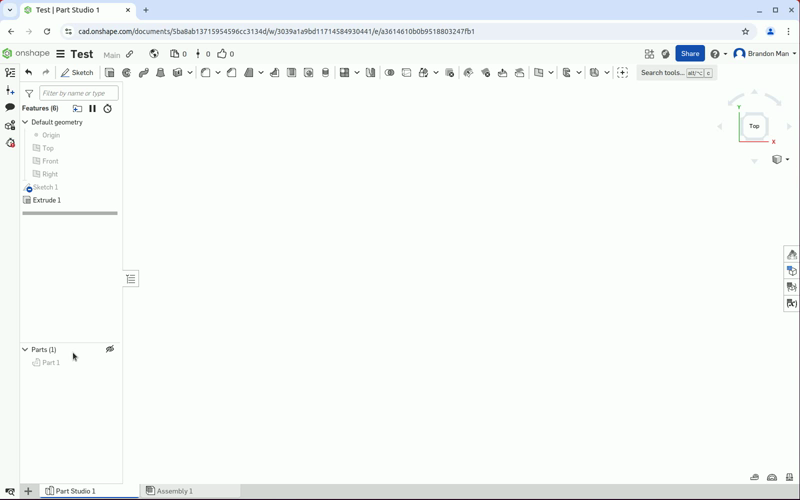
key_up(shift)
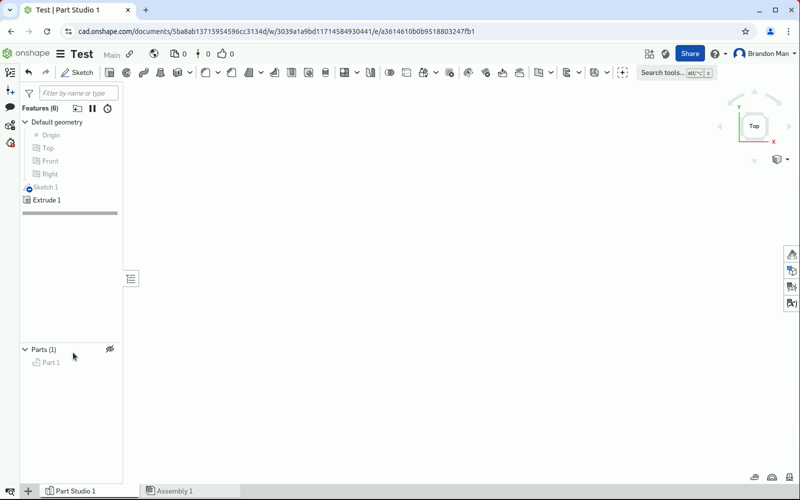
mouse_move(73, 352)
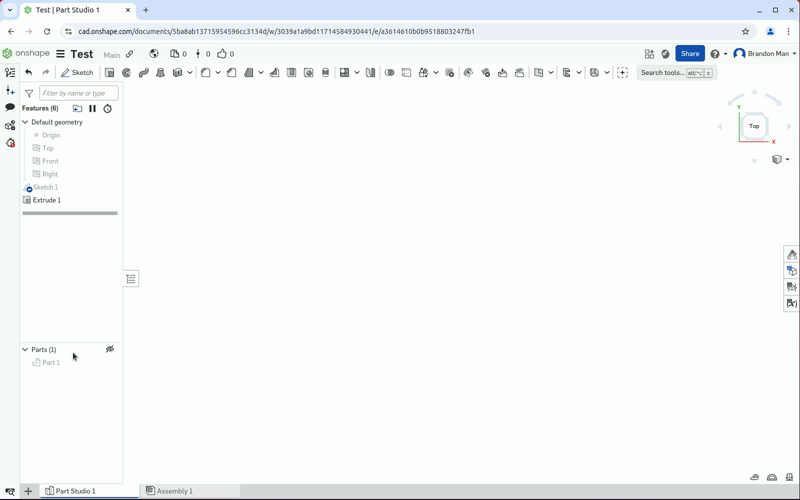
key(shift+y)
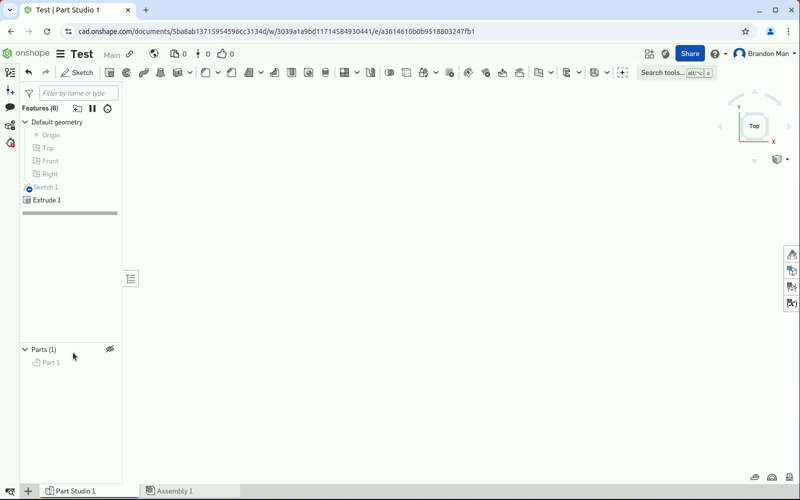
key(shift+s)
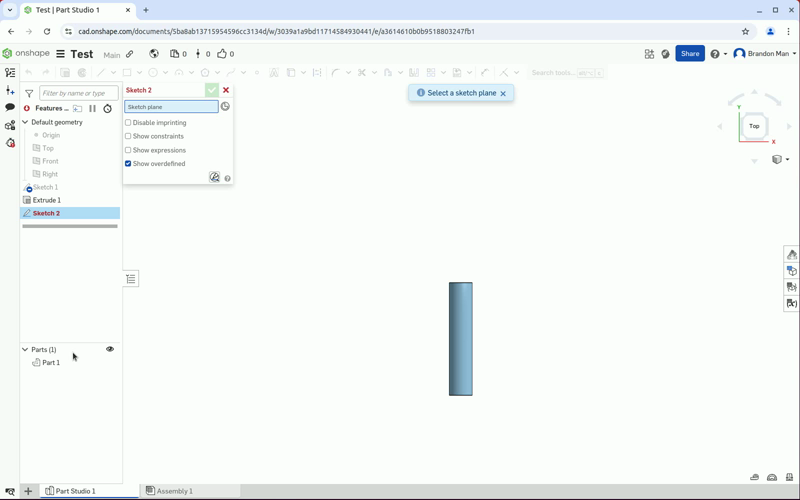
mouse_move(73, 150)
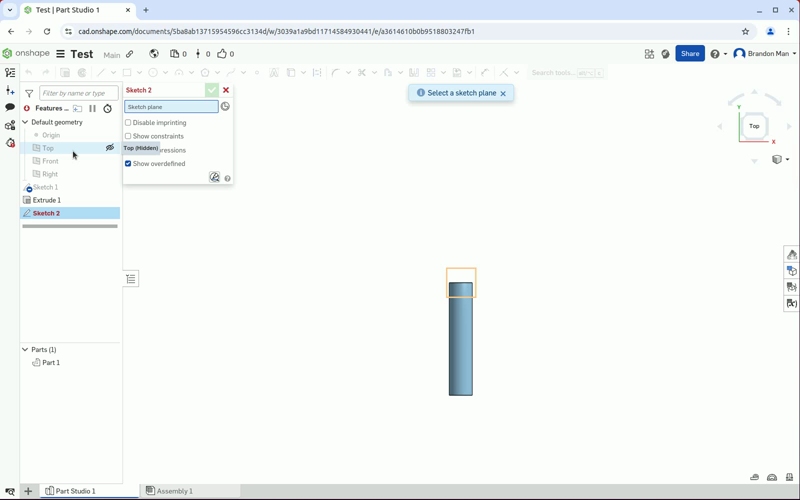
click(73, 150)
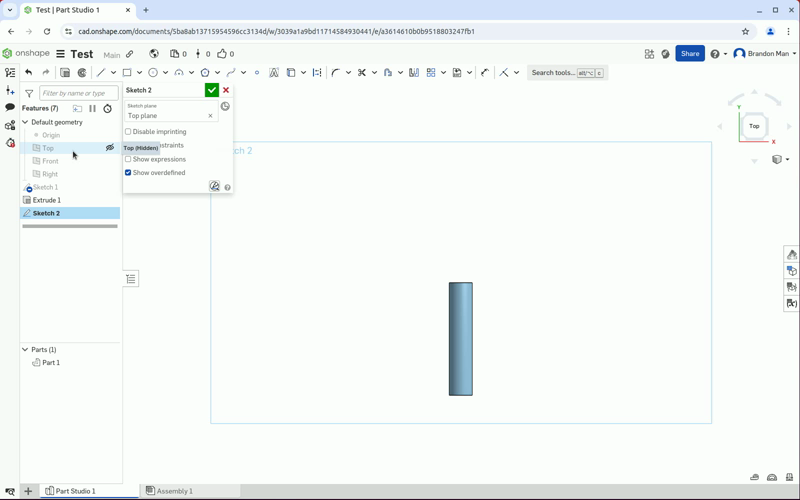
mouse_move(73, 352)
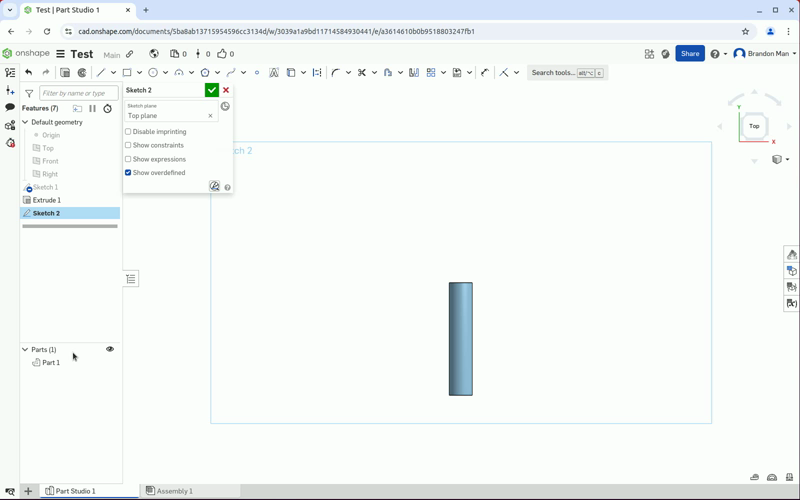
key(y)
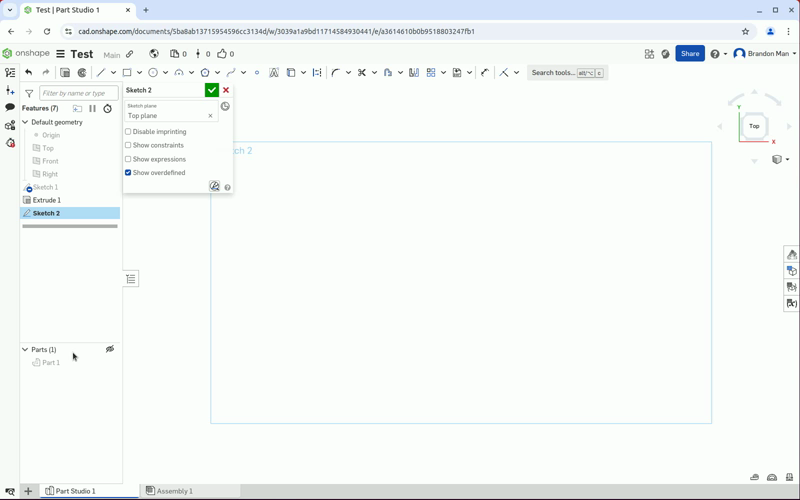
key(c)
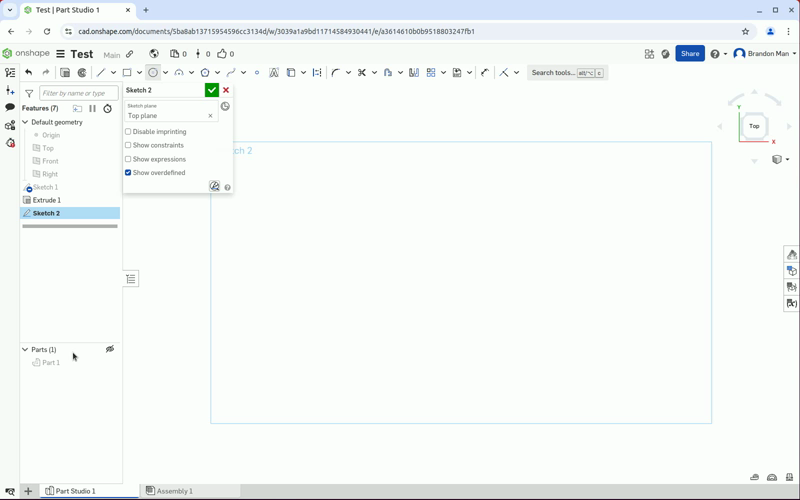
key_down(shift)
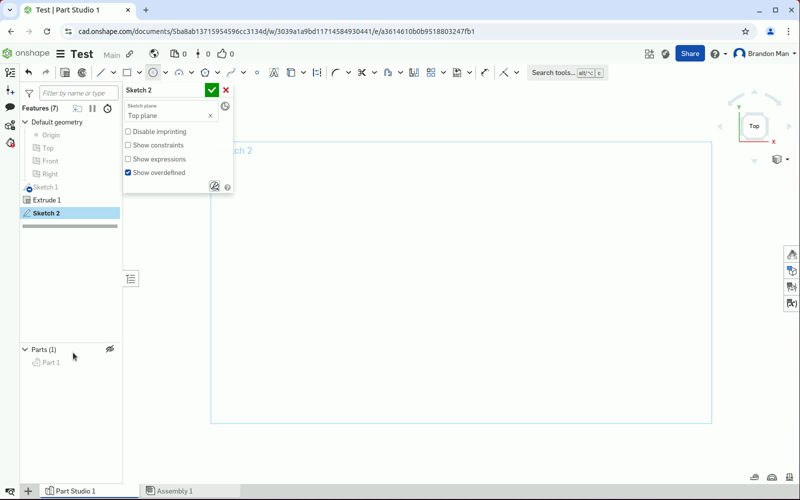
mouse_move(461, 335)
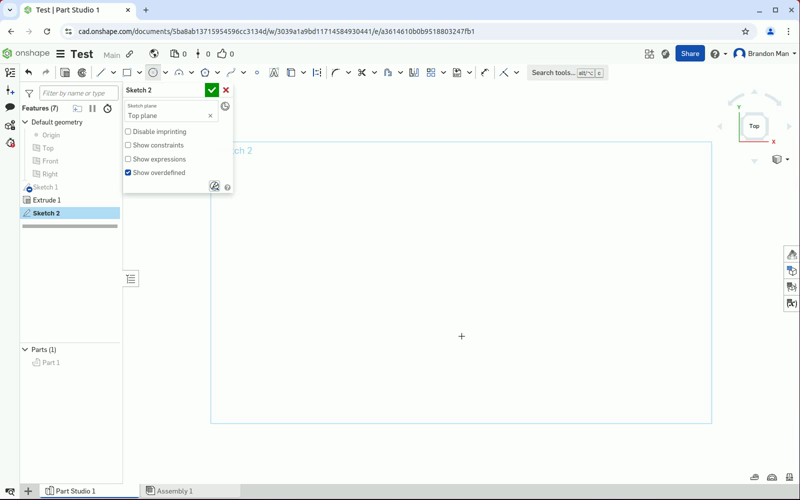
click(461, 335)
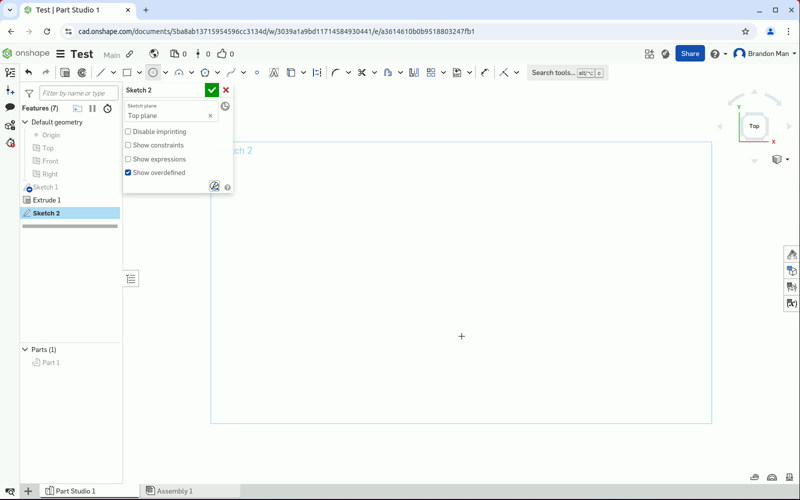
key_up(shift)
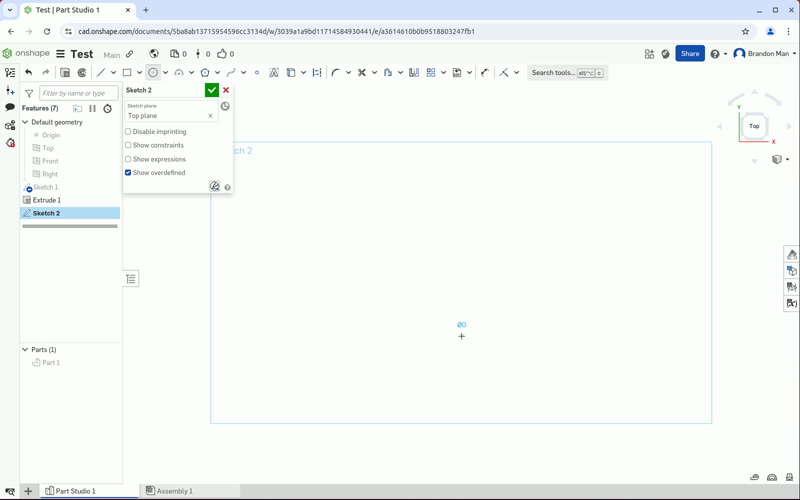
mouse_move(507, 335)
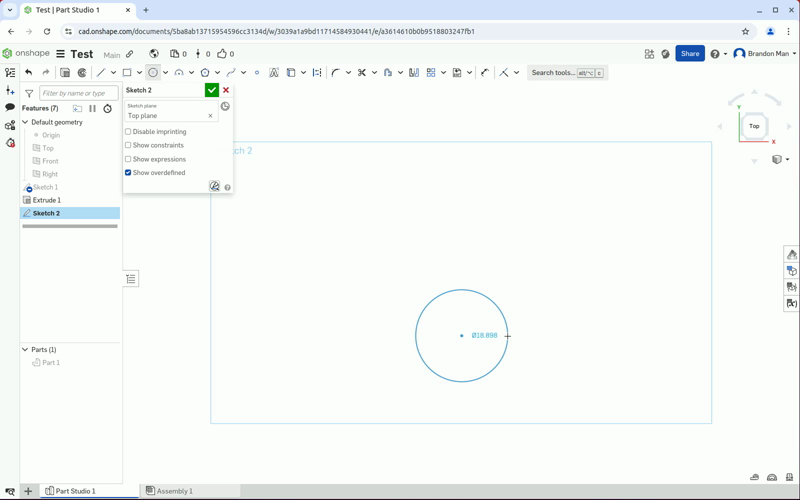
click(507, 335)
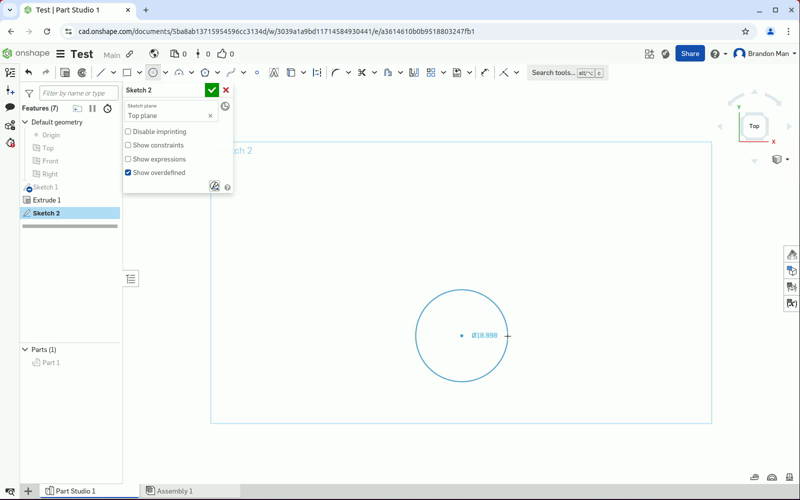
key(esc)
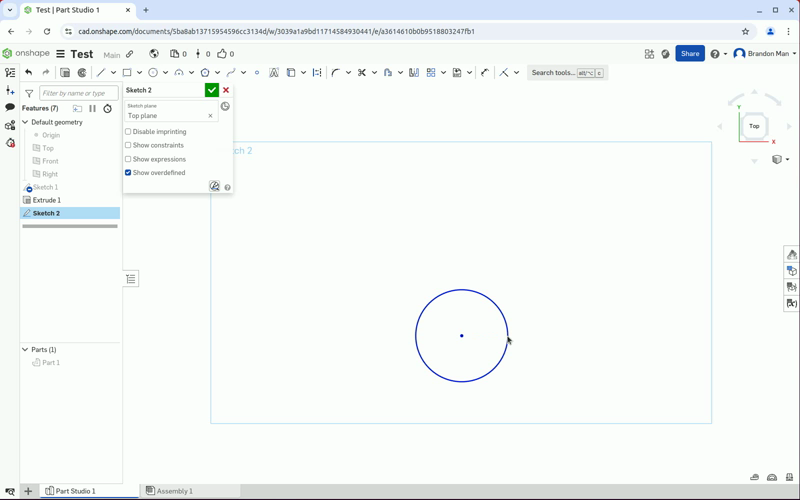
mouse_move(433, 310)
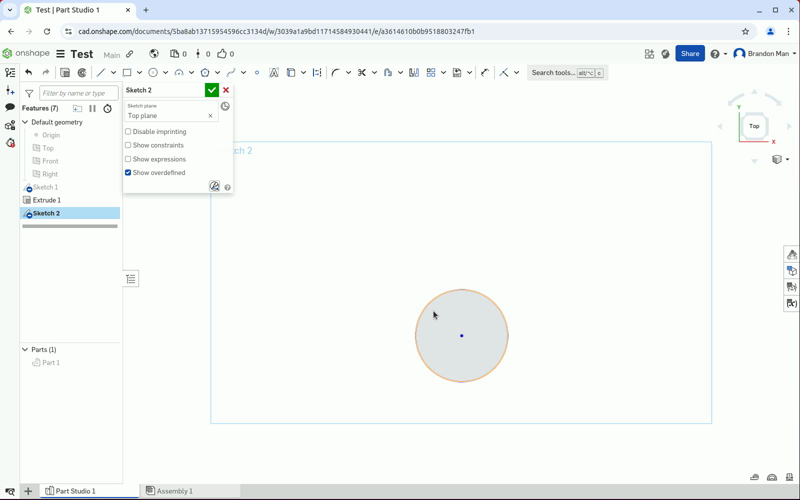
click(433, 310)
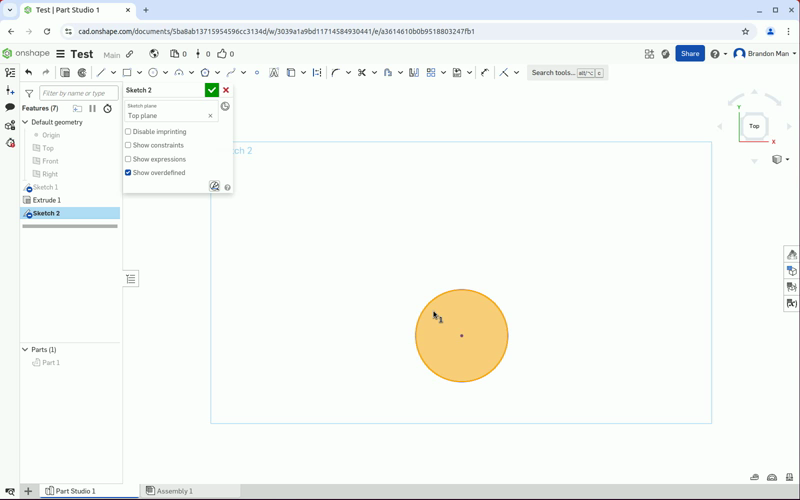
mouse_move(73, 352)
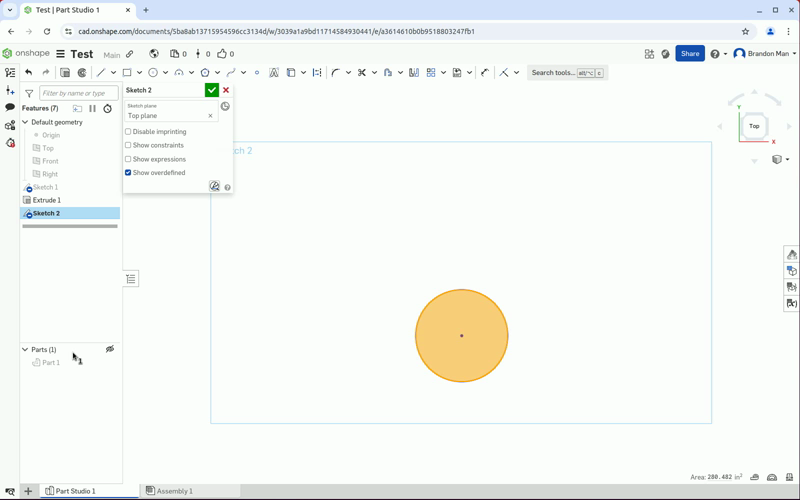
key(shift+y)
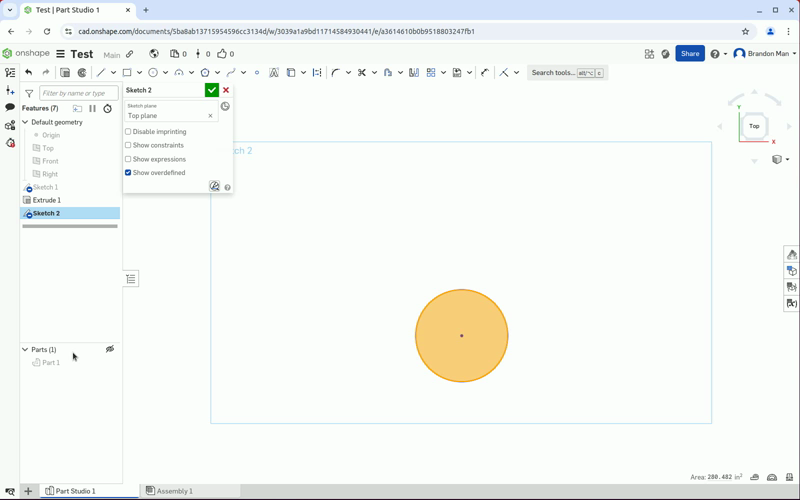
key(shift+e)
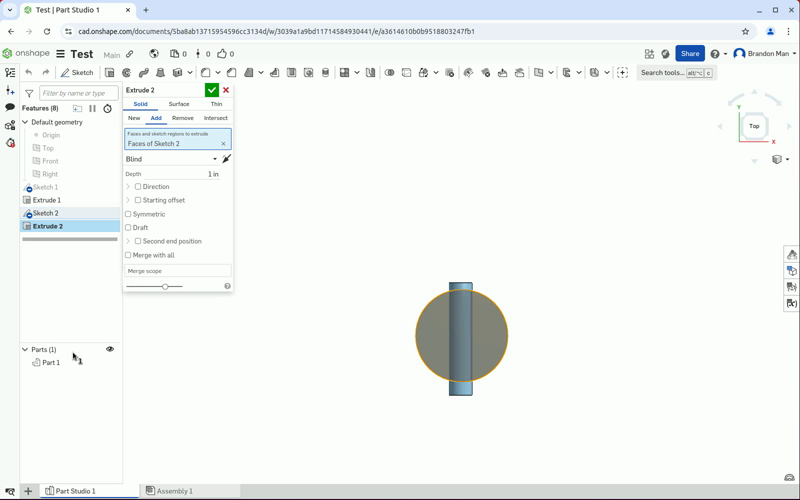
mouse_move(143, 106)
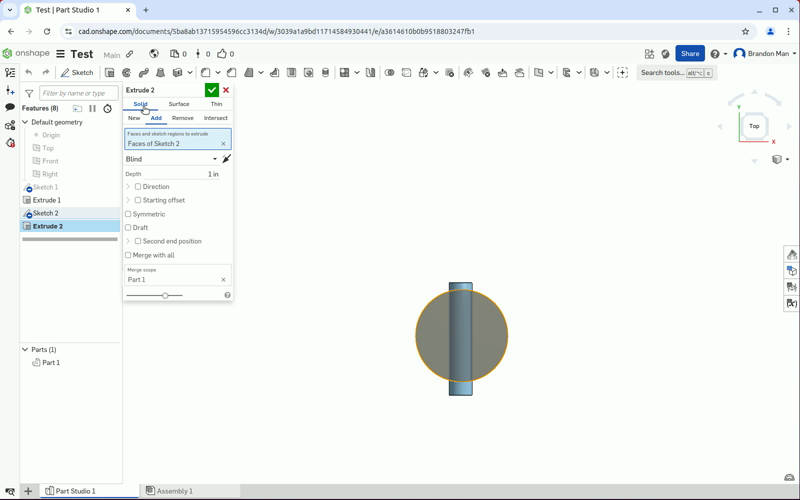
click(143, 106)
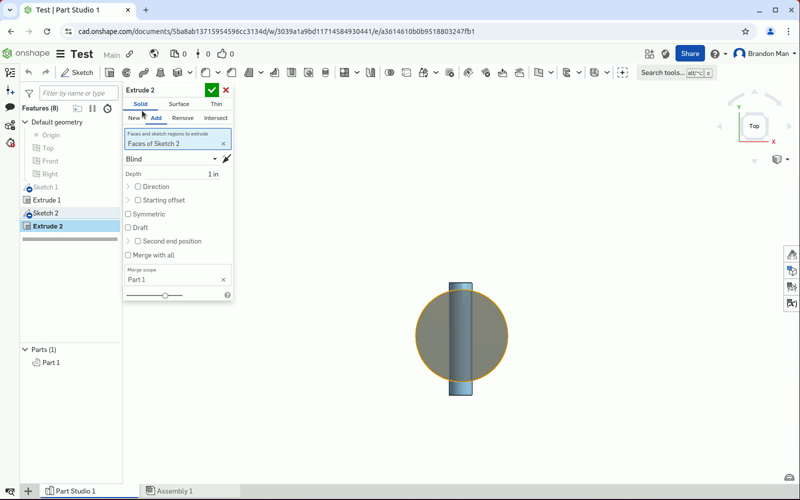
mouse_move(137, 120)
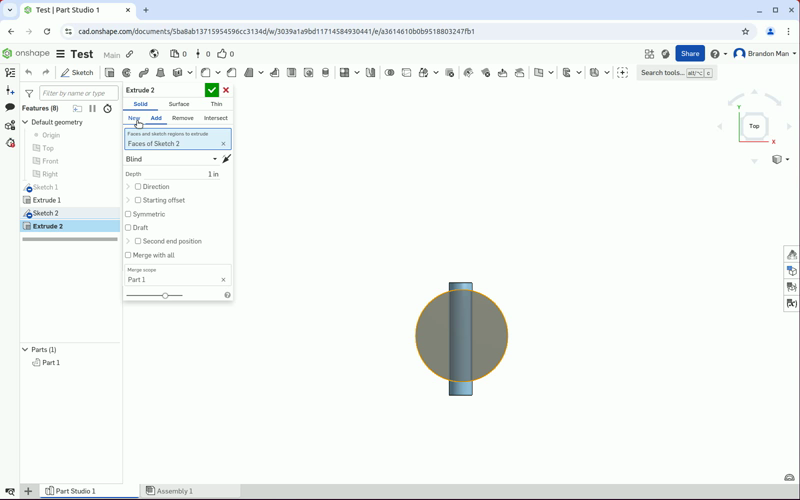
click(137, 120)
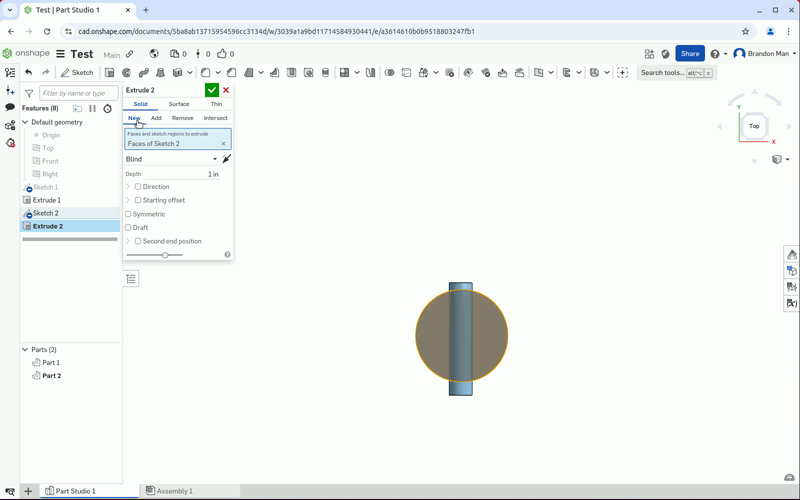
key(tab, 4)
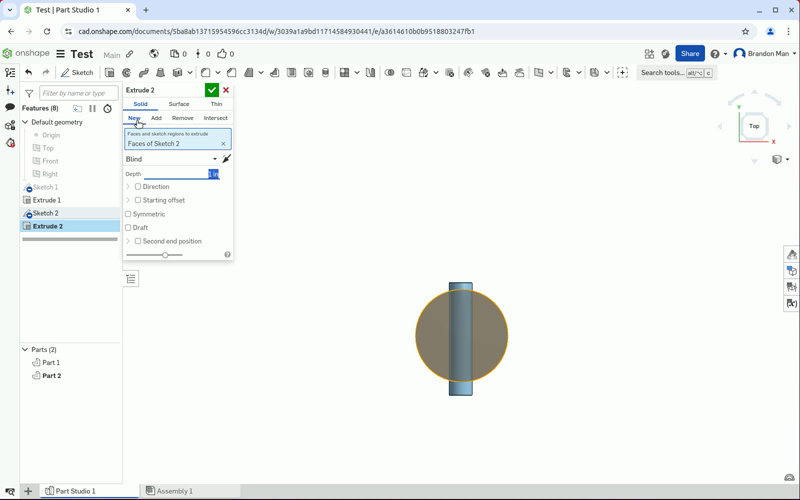
text(0.962)
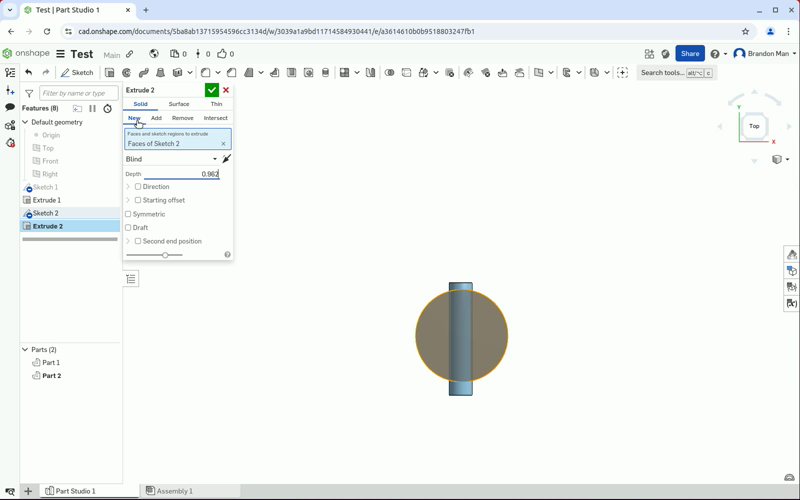
key(tab, 3)
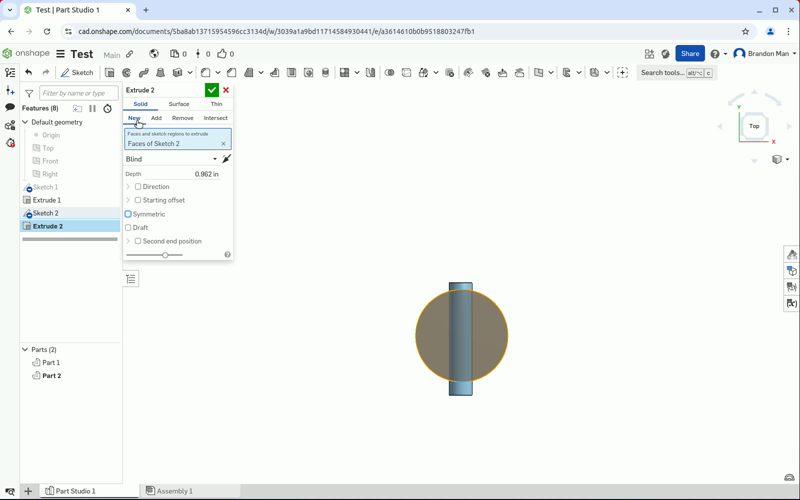
key(space)
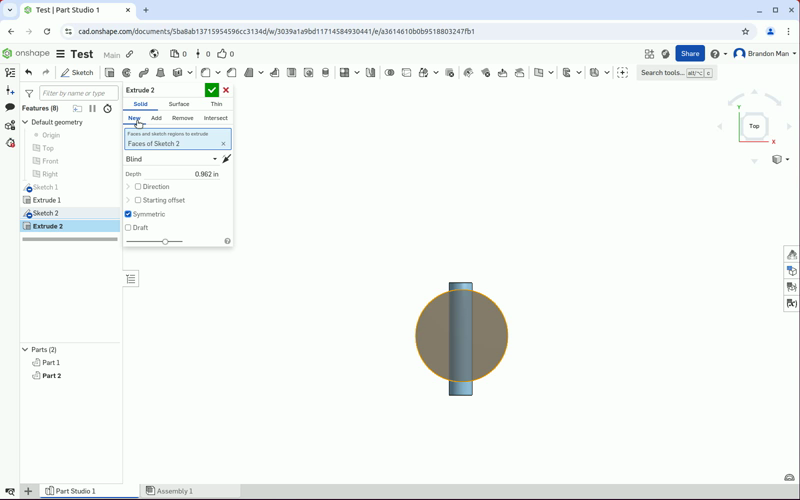
key(enter)
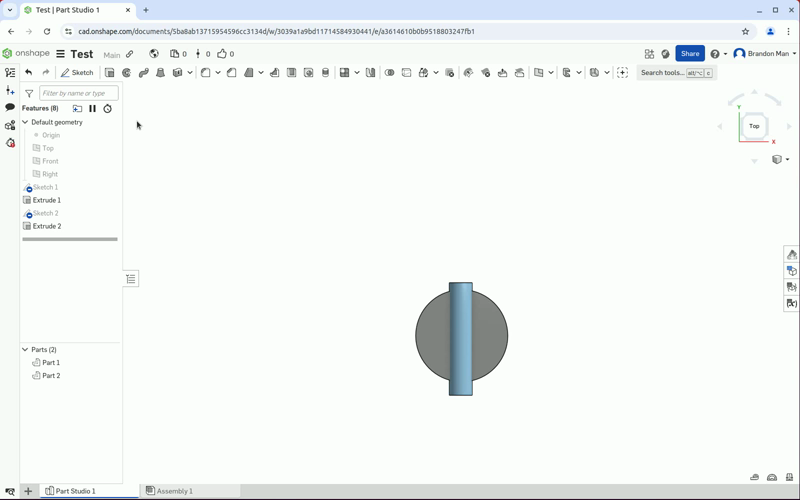
key(shift+h)
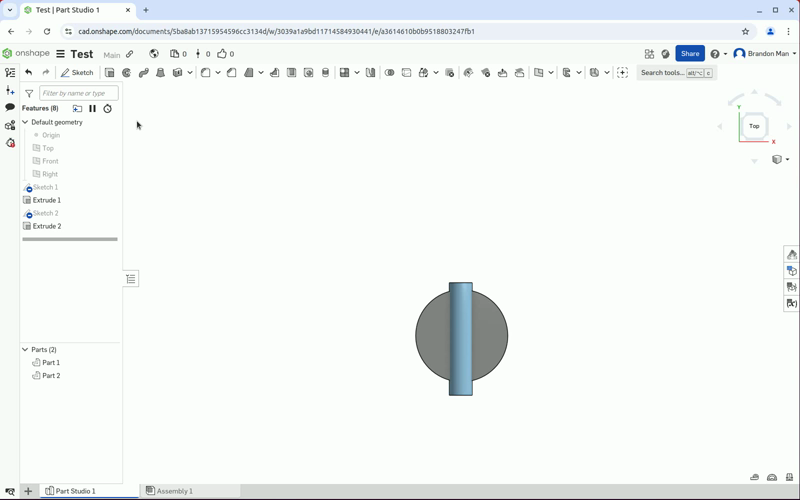
key(shift+h)
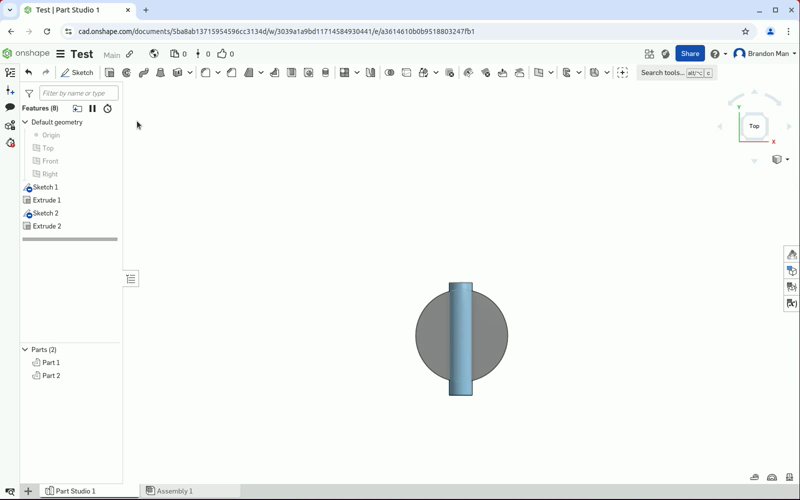
key(shift+7)
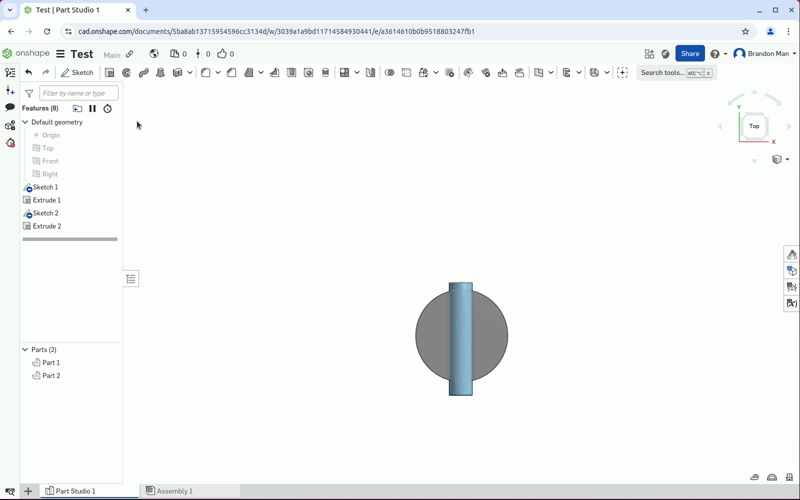
key(up, 3)
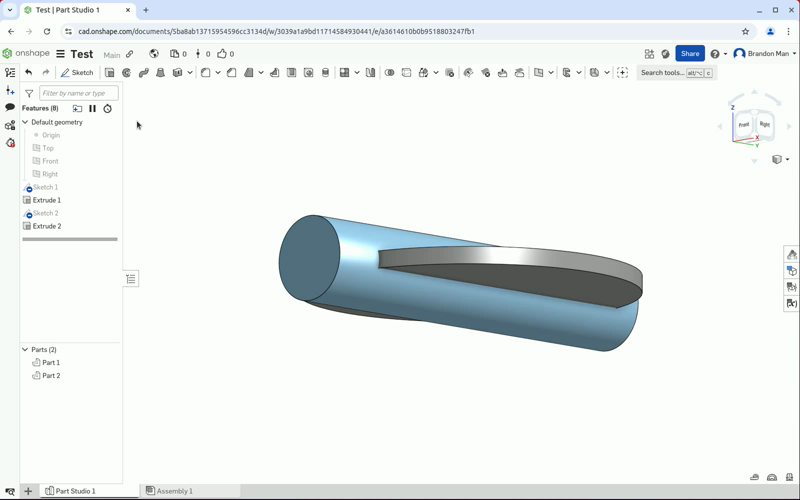
key(left, 3)
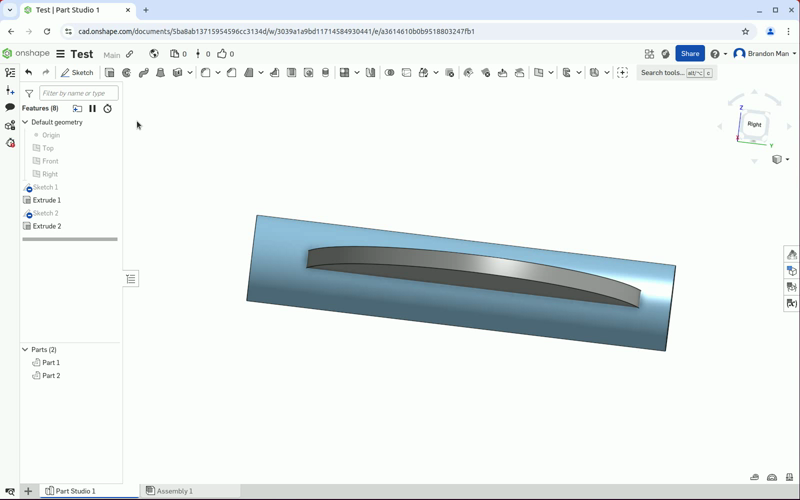
key(right, 3)
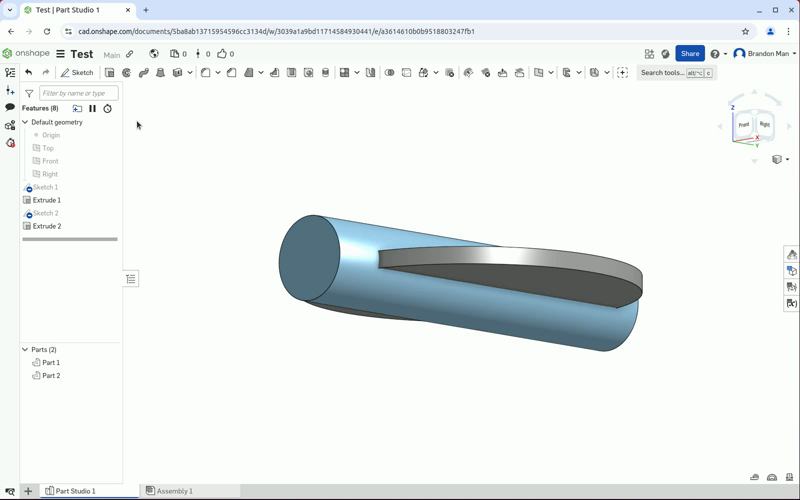
key(down, 3)
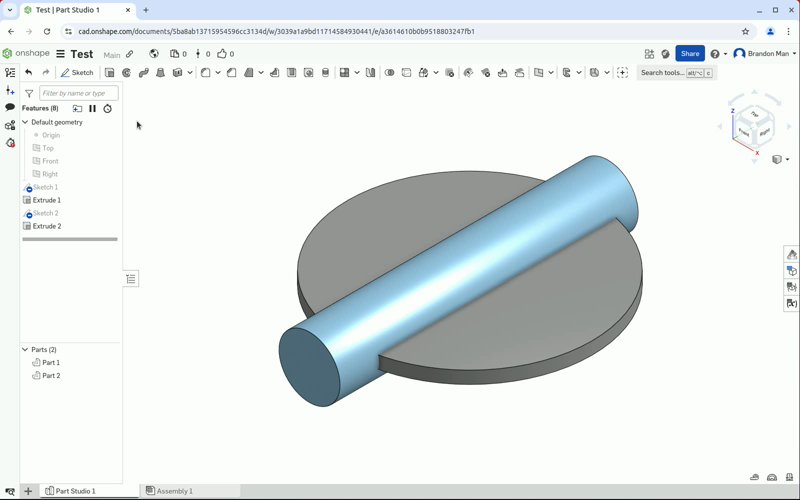
mouse_move(73, 189)
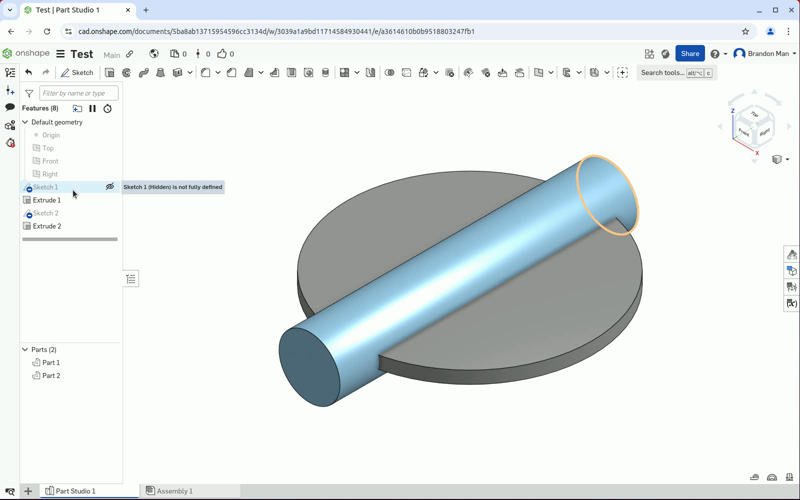
click(73, 189)